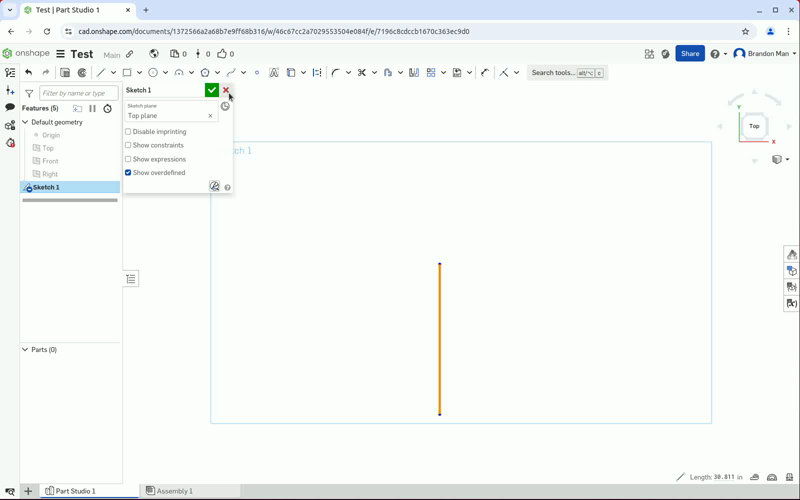
key(shift+h)
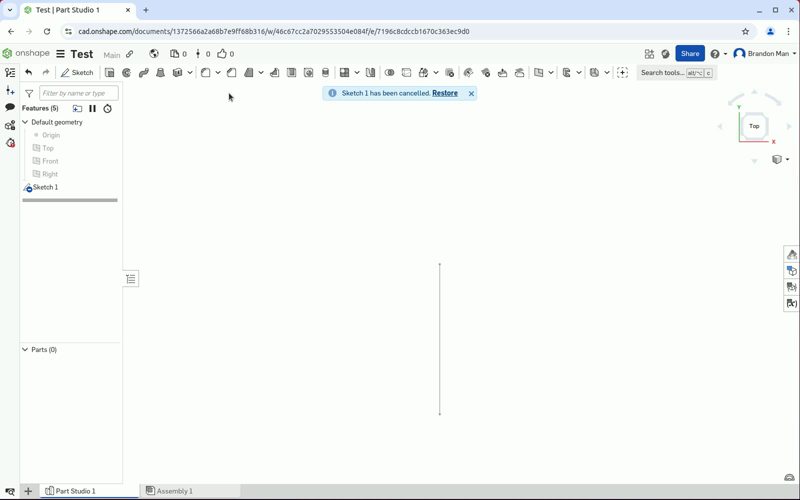
mouse_move(73, 352)
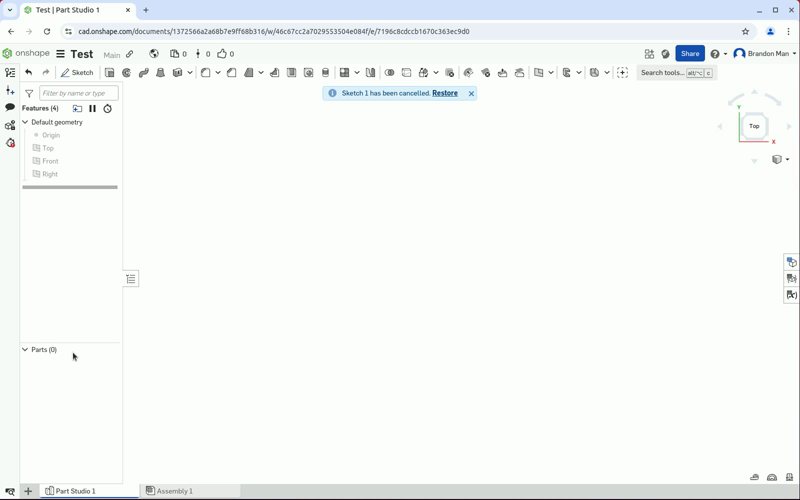
key(y)
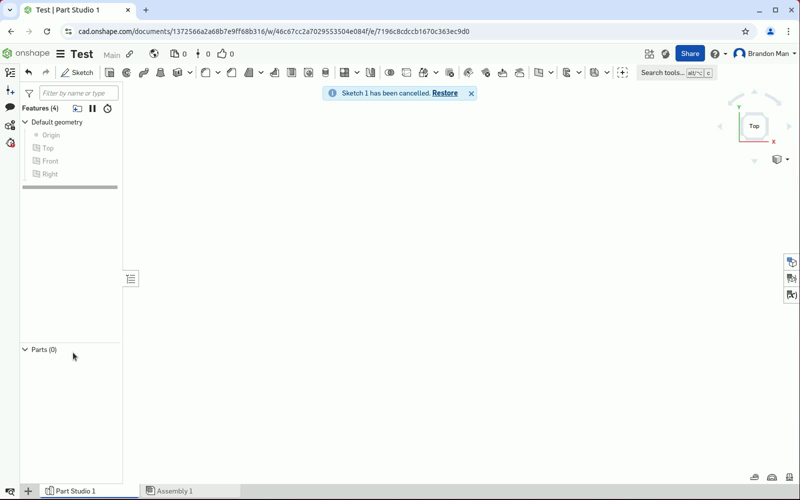
key(shift+p)
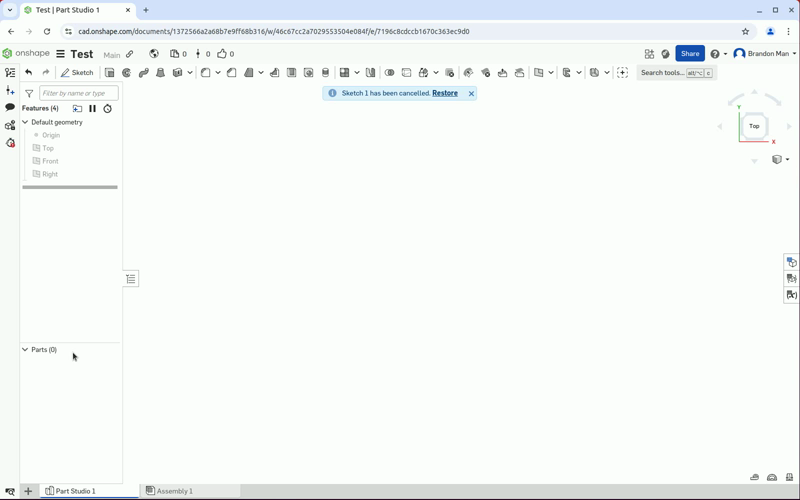
key(space)
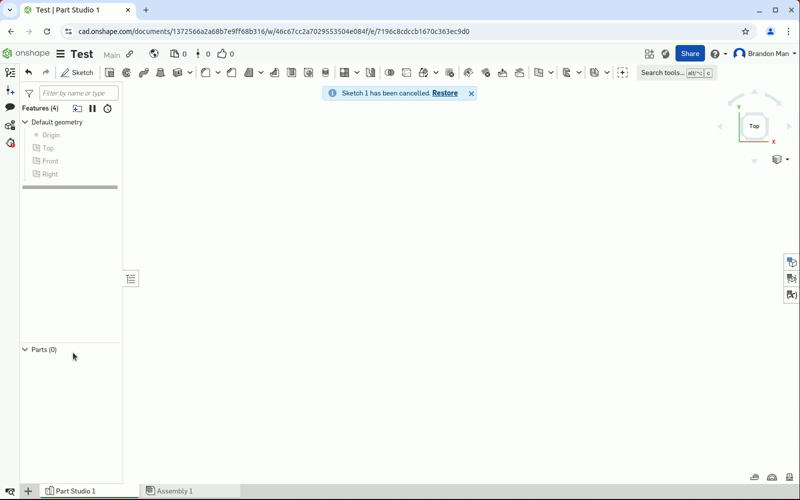
key_down(shift)
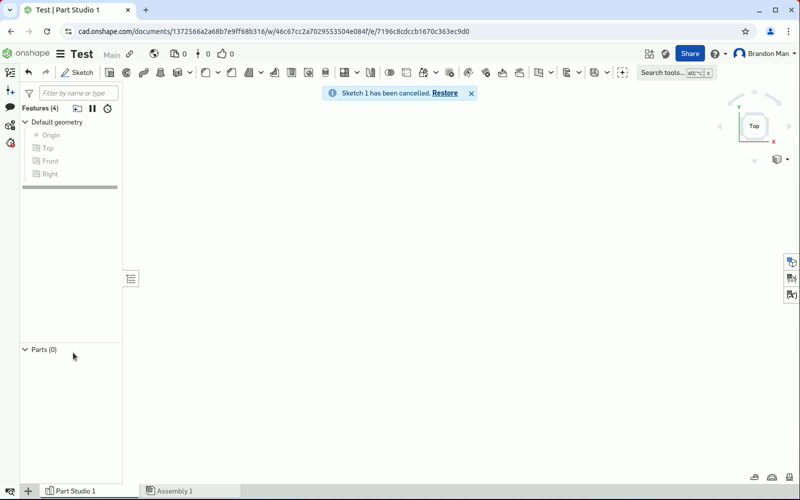
key(up)
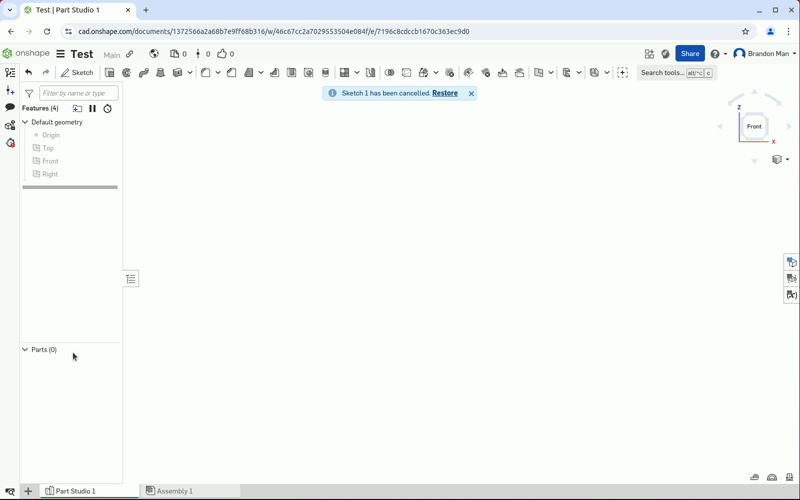
key_up(shift)
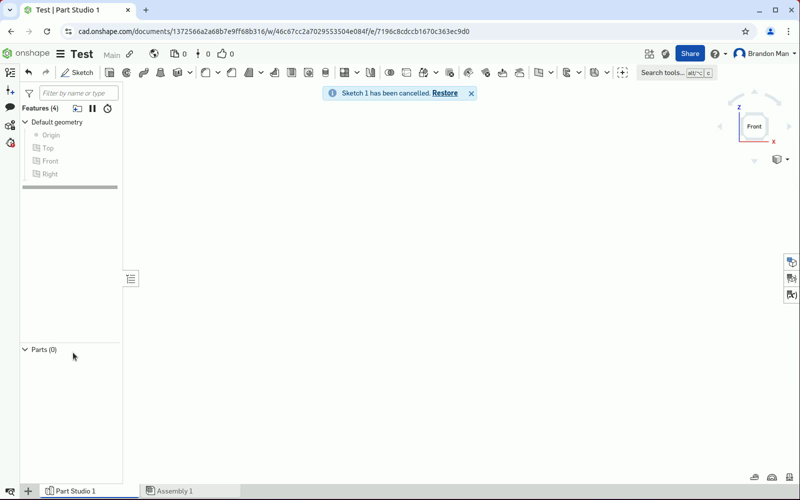
mouse_move(73, 352)
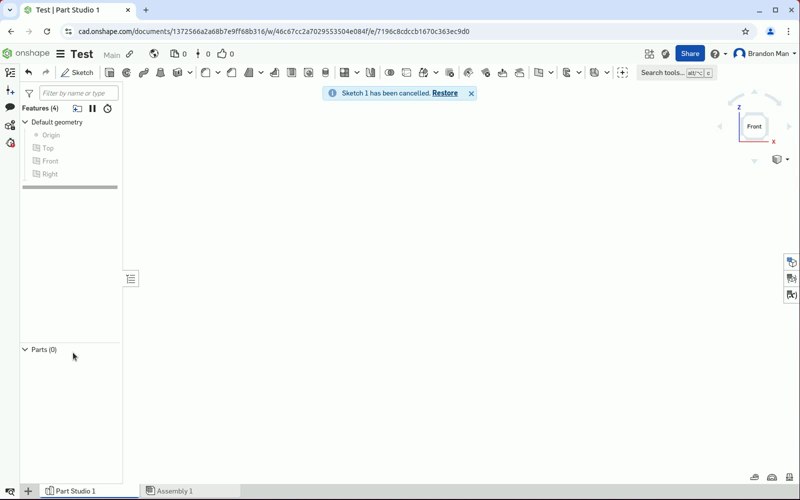
key(shift+y)
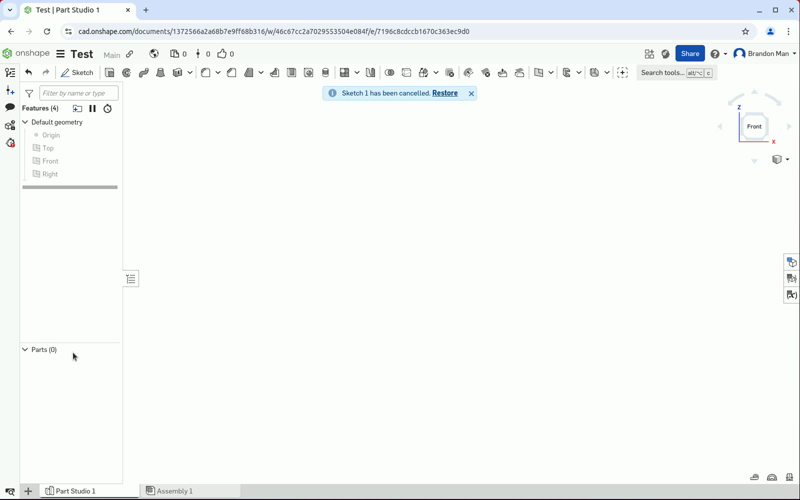
key(shift+s)
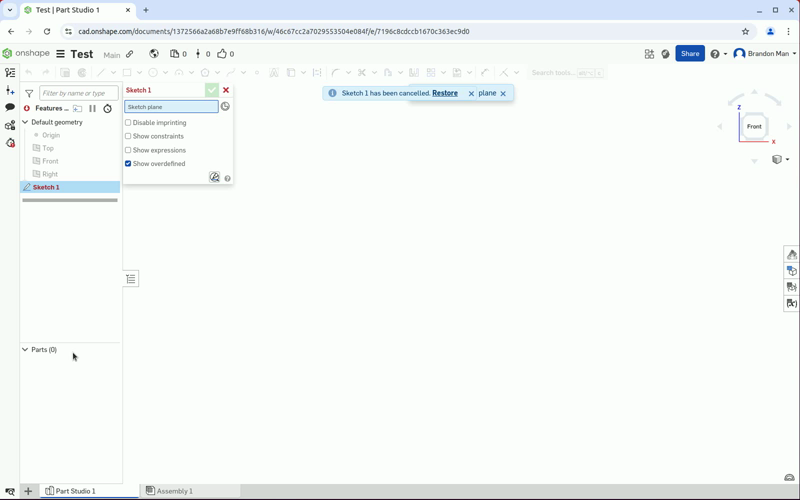
mouse_move(73, 163)
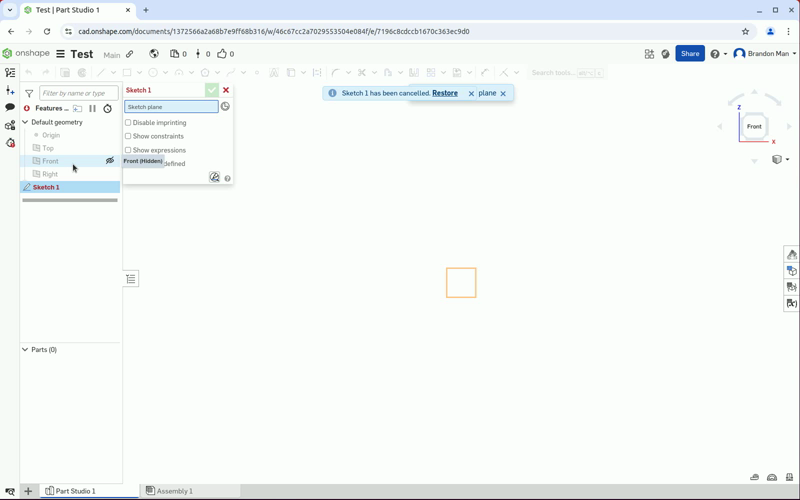
click(73, 163)
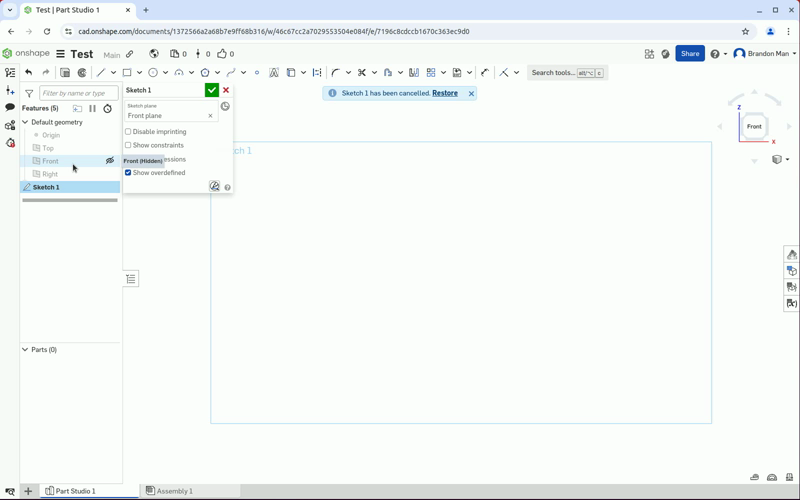
mouse_move(73, 352)
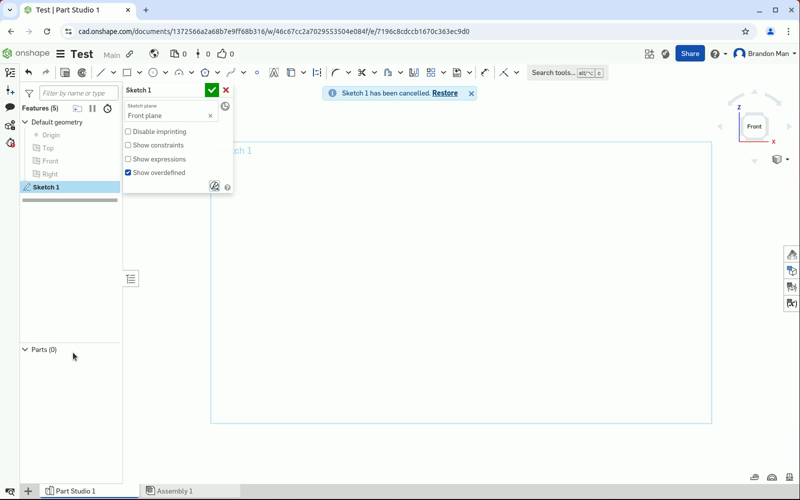
key(y)
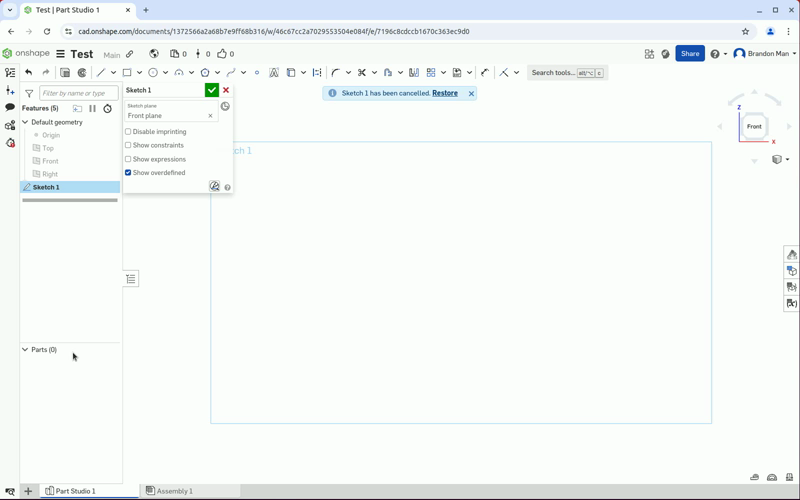
key(c)
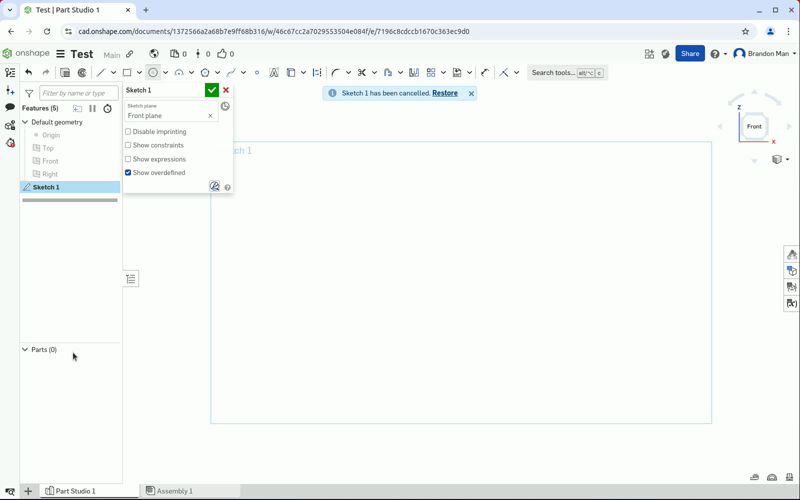
key_down(shift)
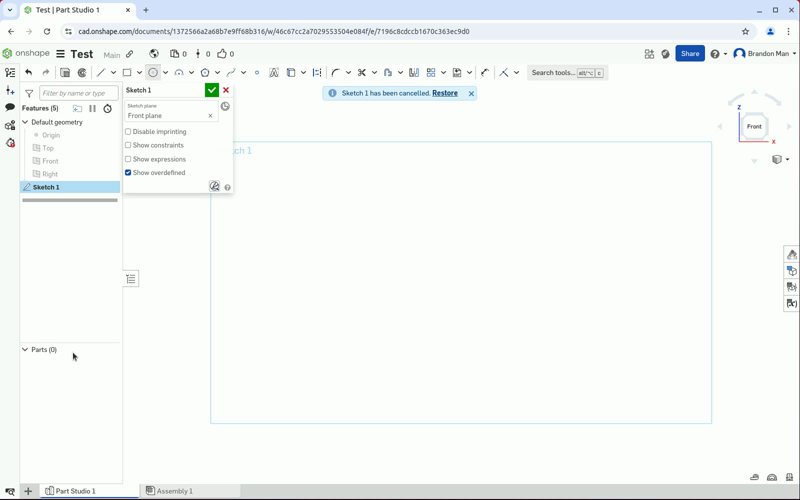
mouse_move(461, 282)
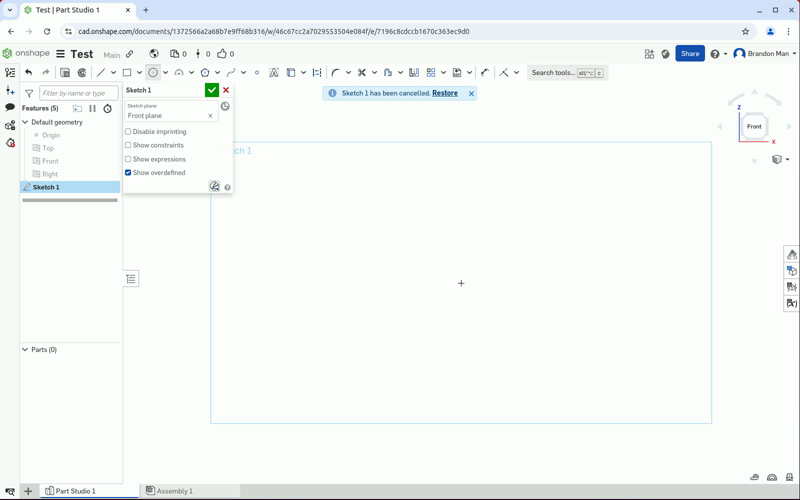
click(461, 282)
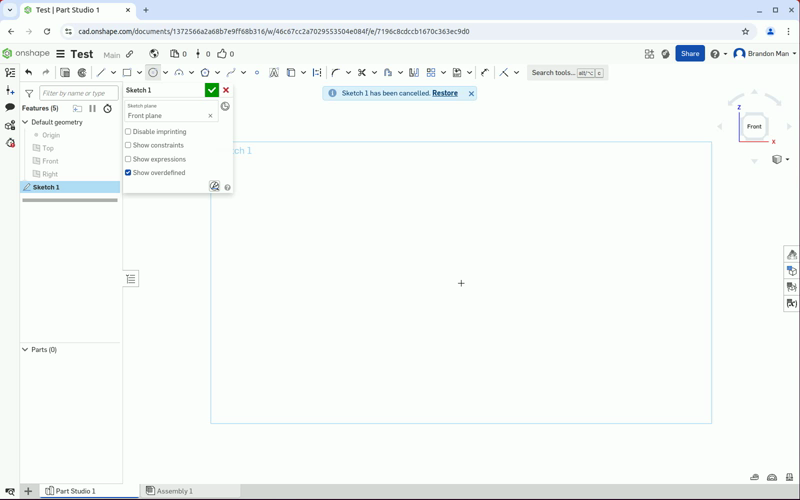
key_up(shift)
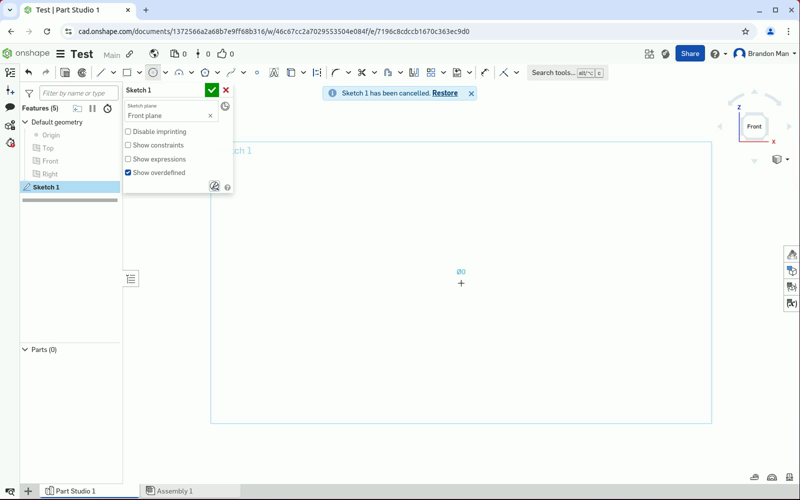
mouse_move(572, 282)
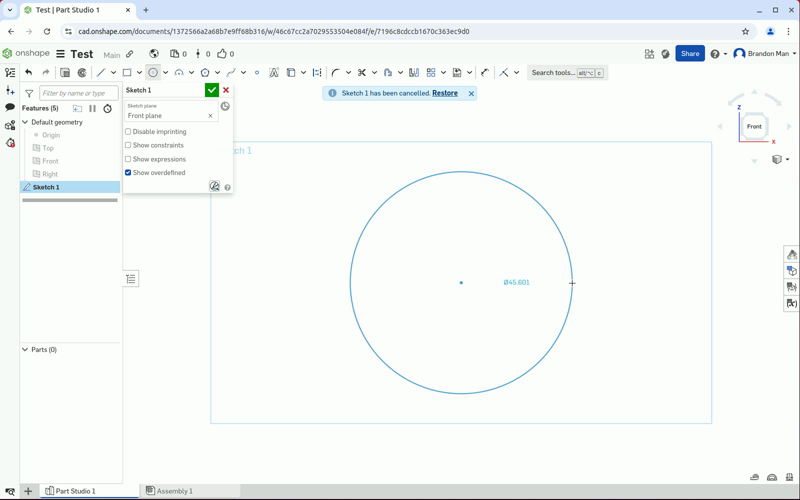
click(572, 282)
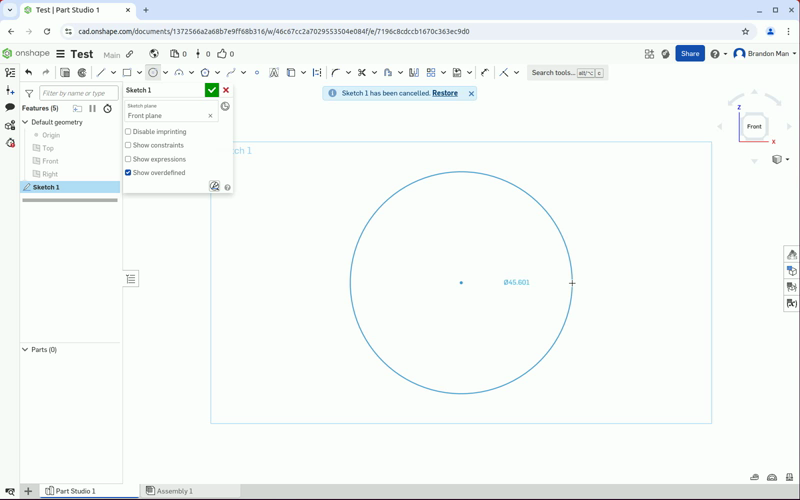
key(esc)
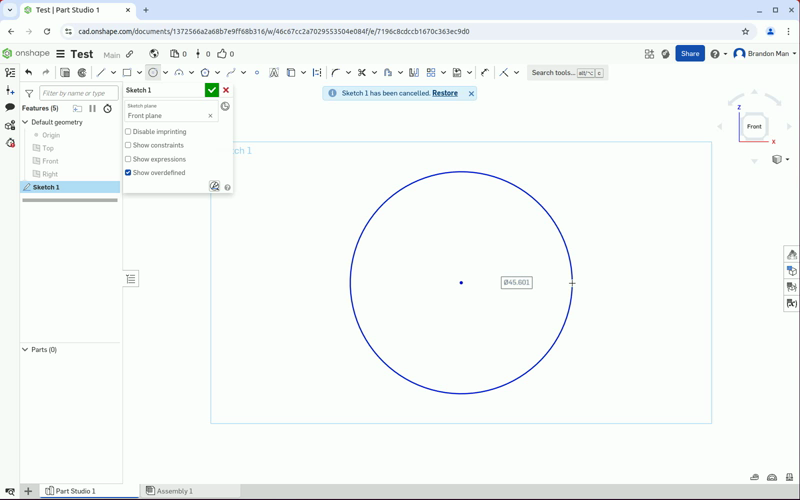
mouse_move(515, 222)
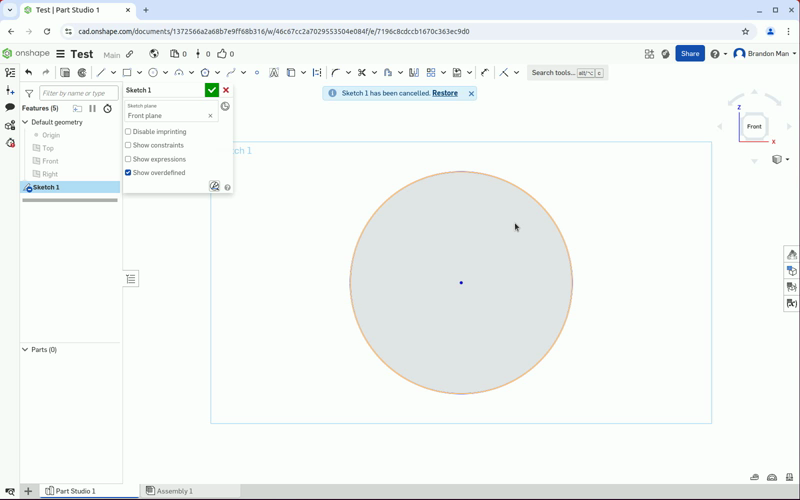
click(515, 222)
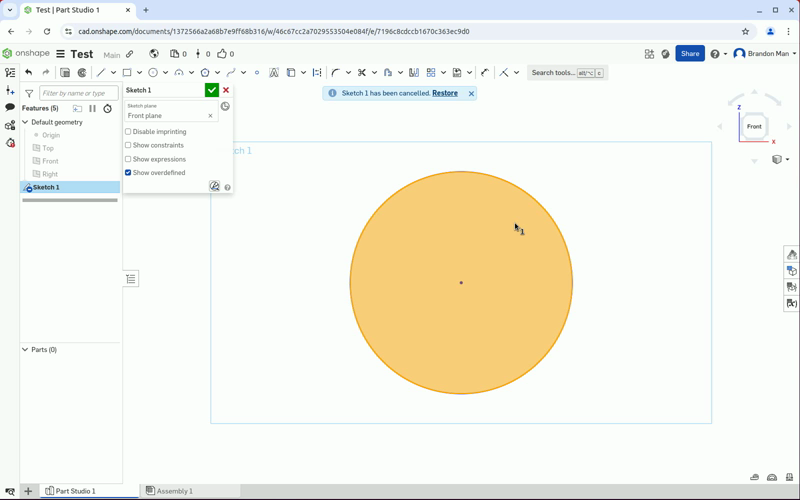
mouse_move(73, 352)
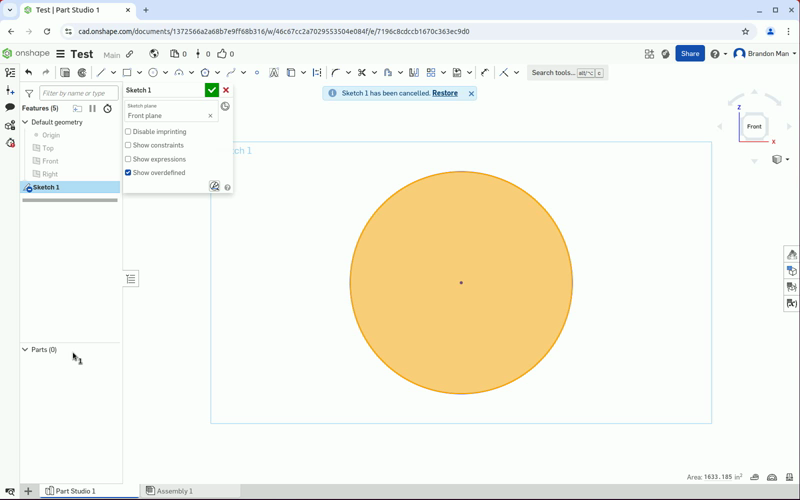
key(shift+y)
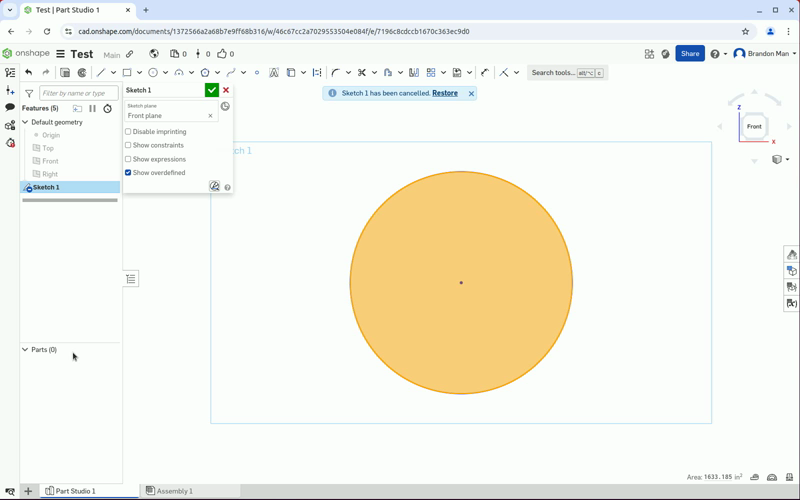
key(shift+e)
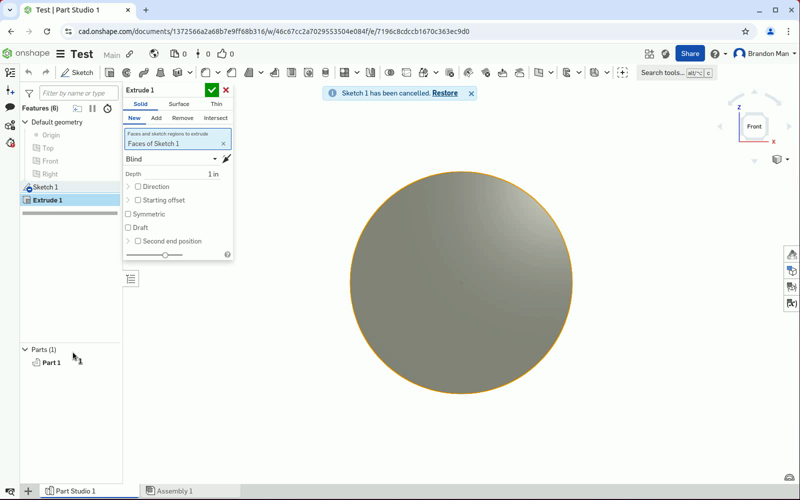
mouse_move(143, 106)
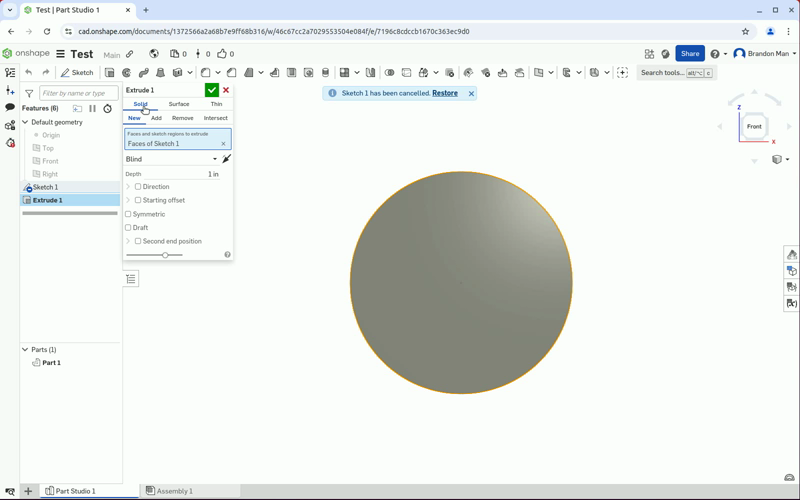
click(143, 106)
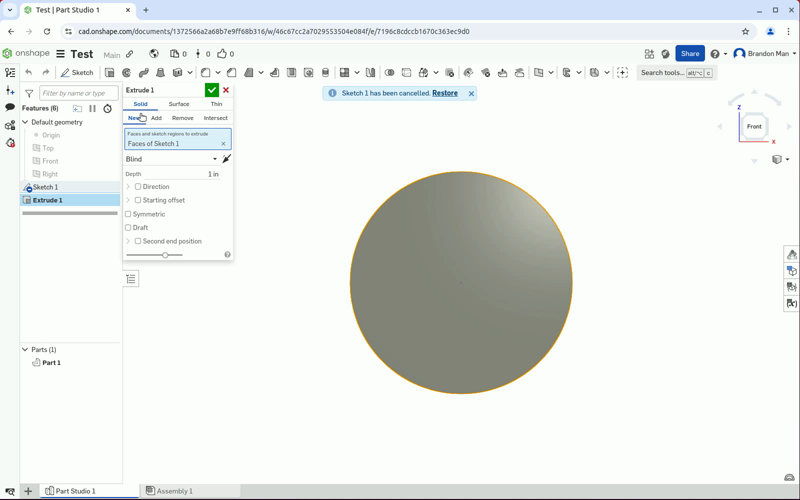
mouse_move(137, 120)
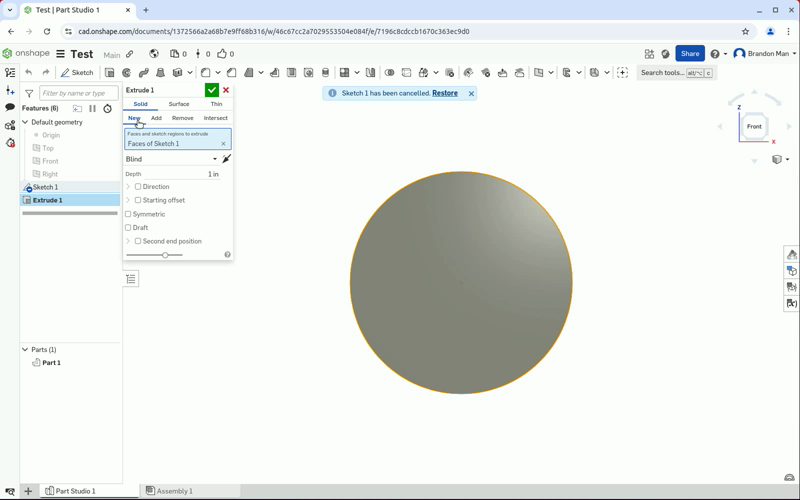
click(137, 120)
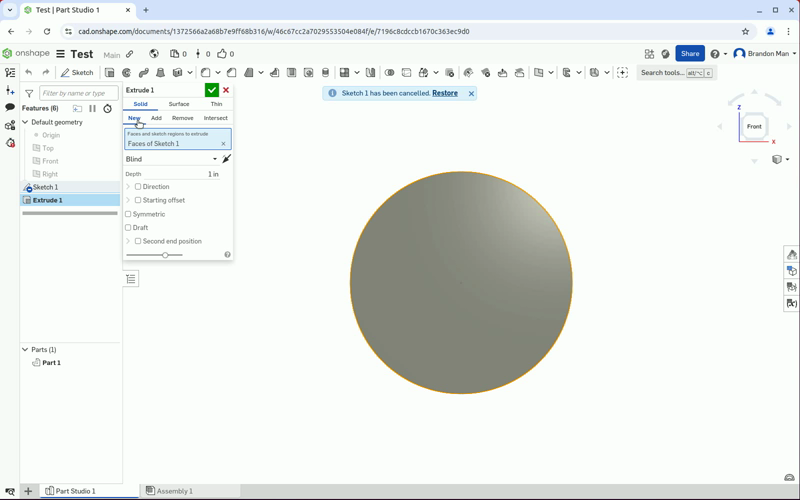
key(tab, 4)
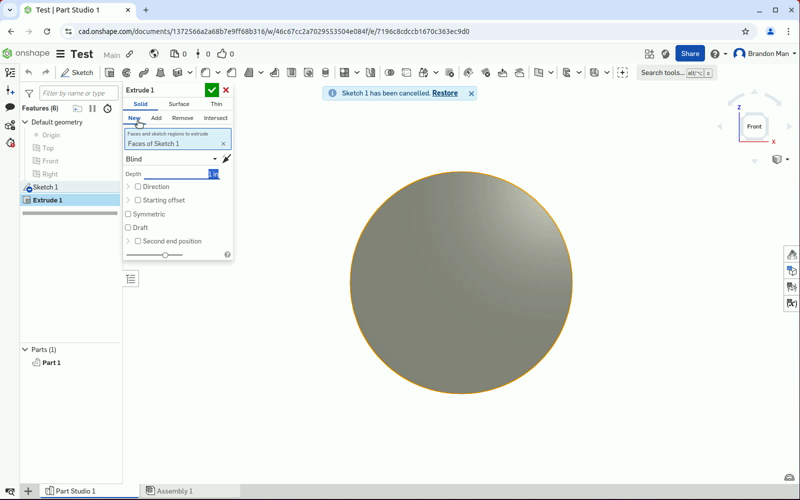
text(19.257)
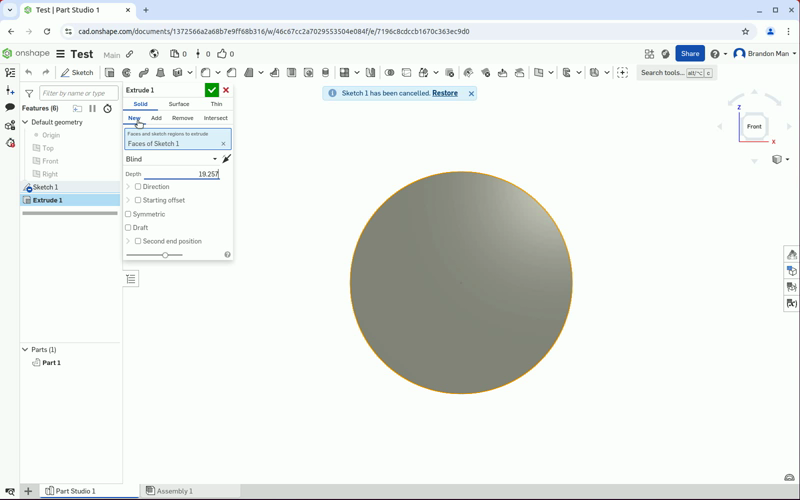
key(enter)
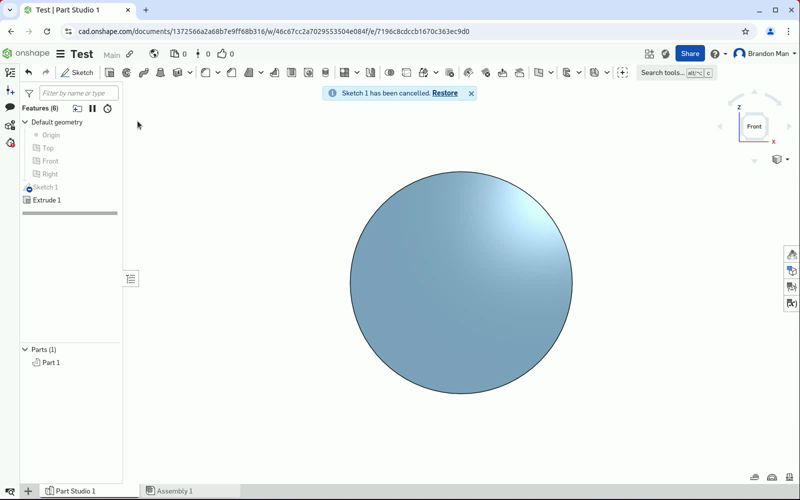
key(shift+h)
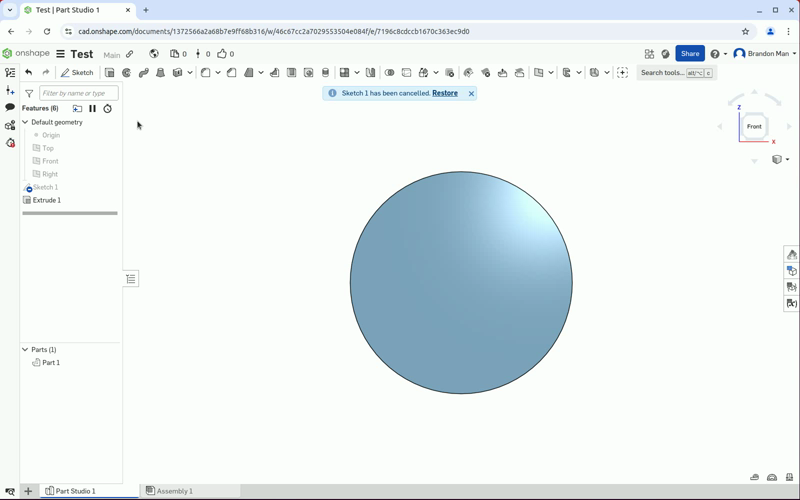
key(shift+h)
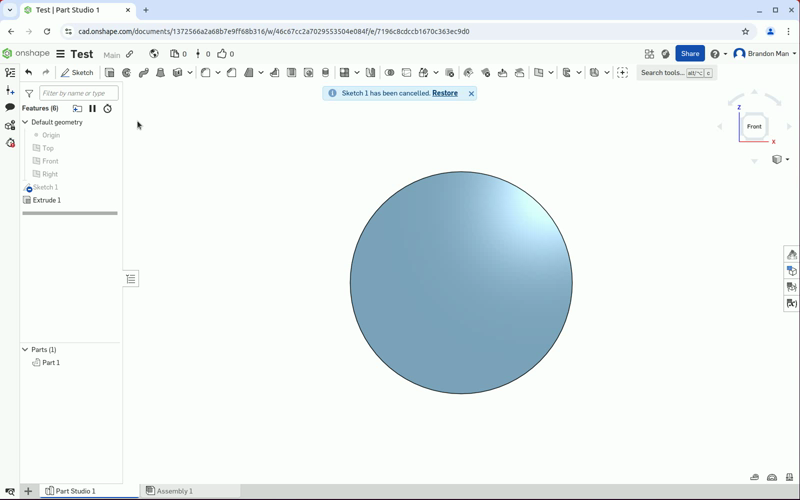
mouse_move(73, 189)
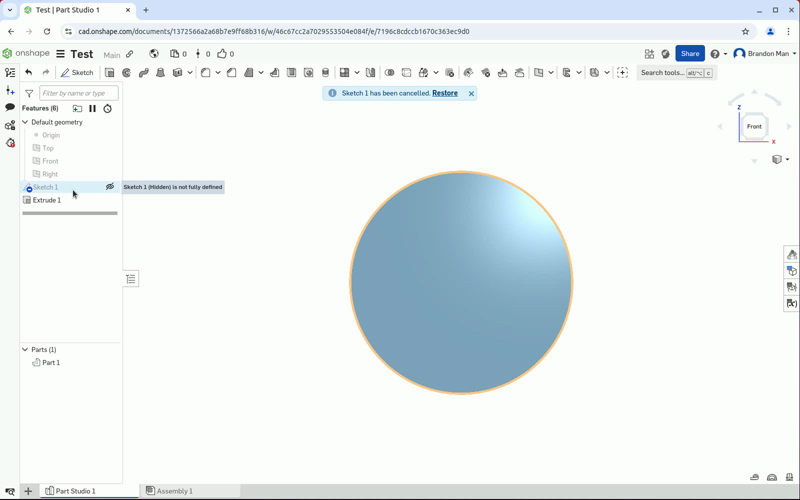
click(73, 189)
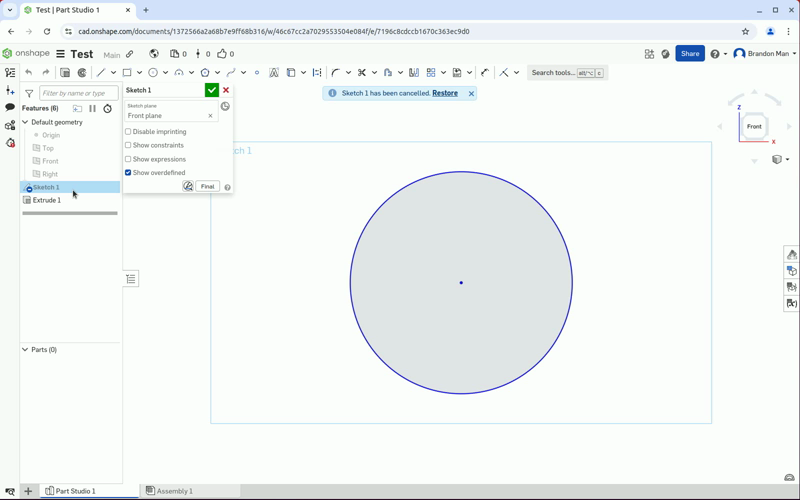
mouse_move(229, 92)
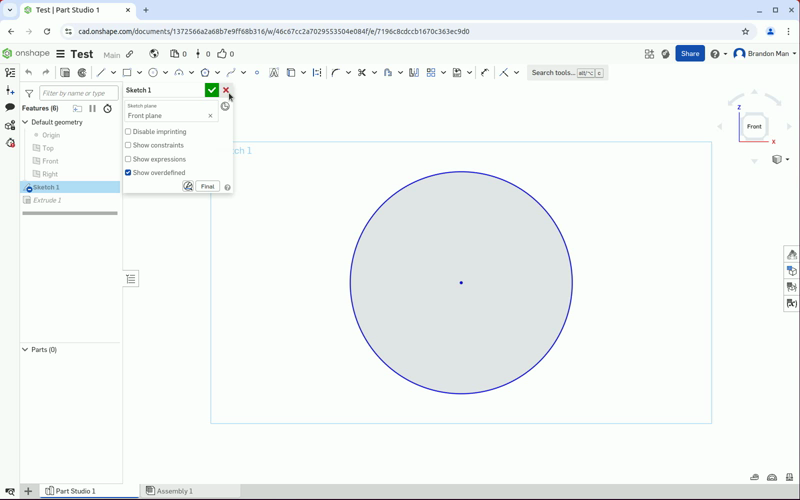
click(229, 92)
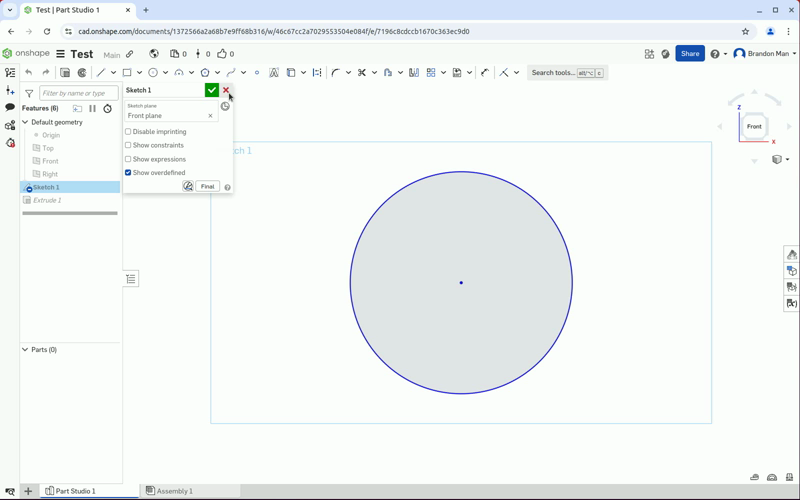
key(shift+s)
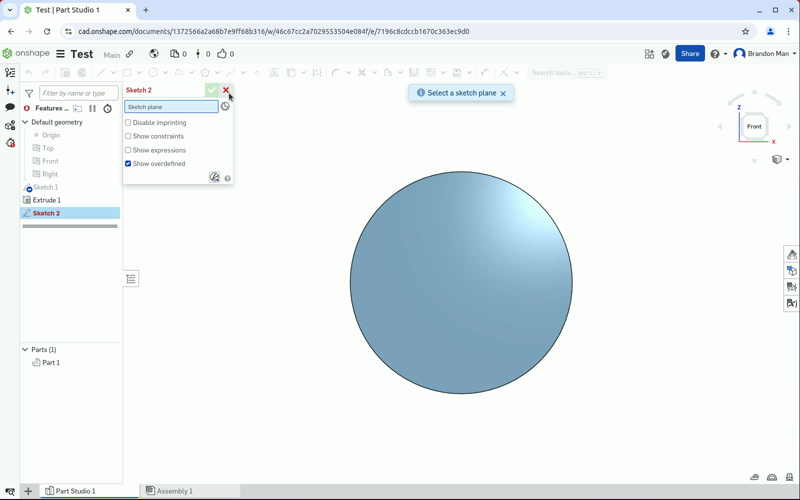
mouse_move(73, 163)
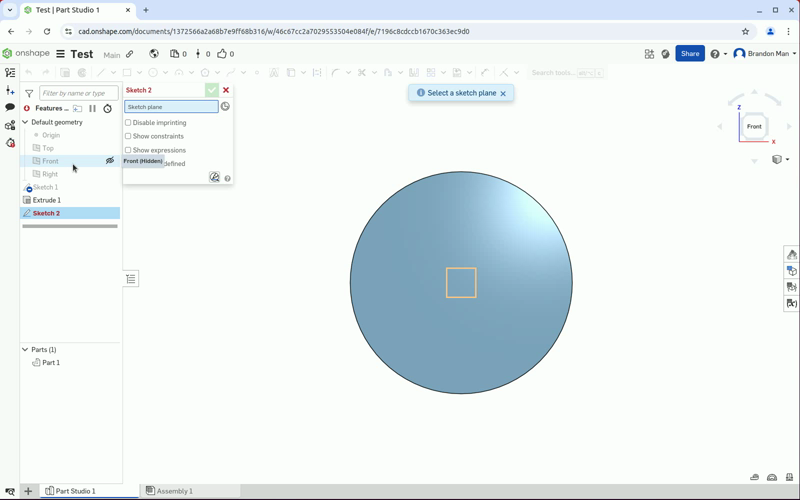
click(73, 163)
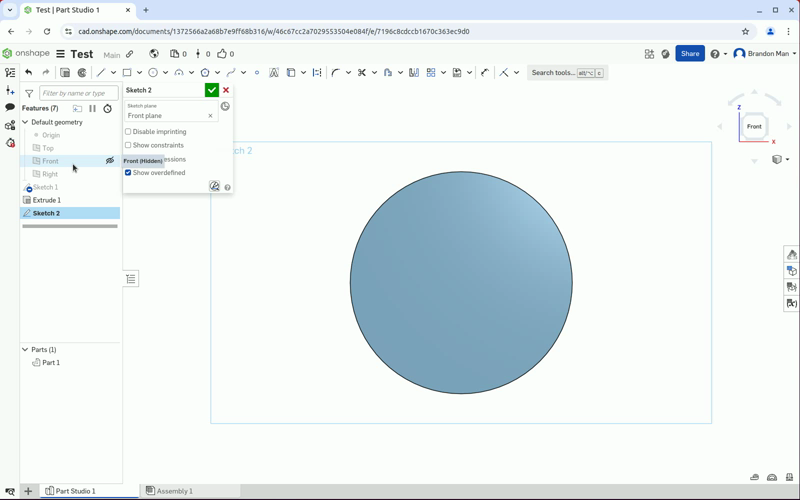
mouse_move(73, 352)
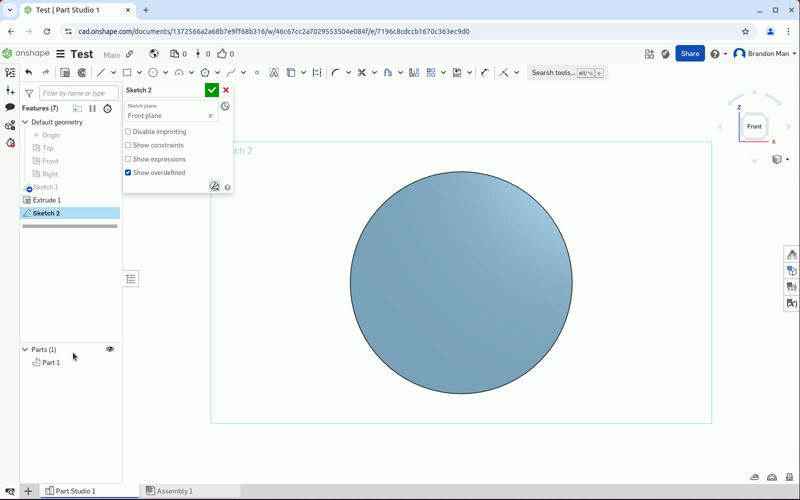
key(y)
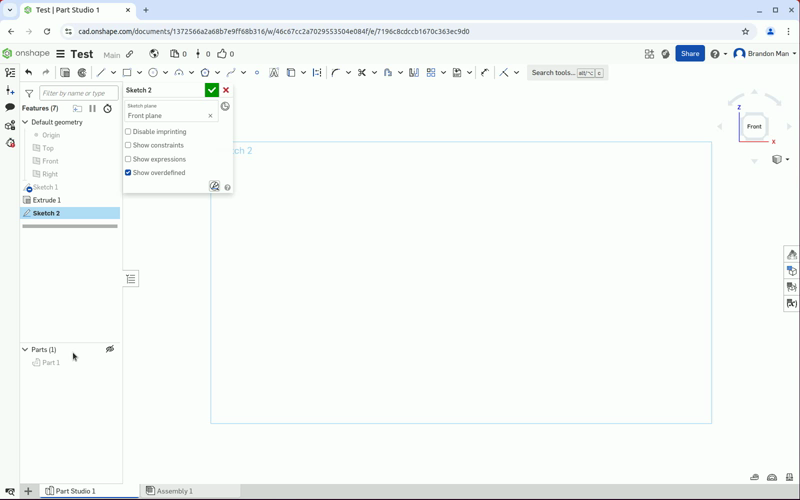
key(c)
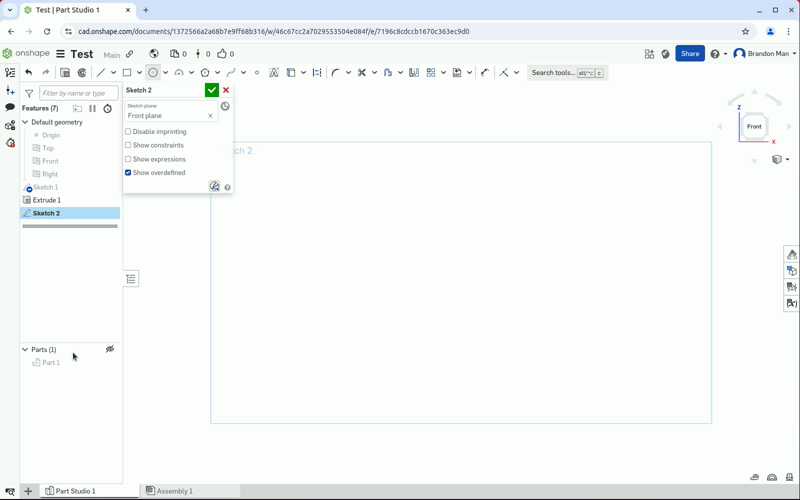
key_down(shift)
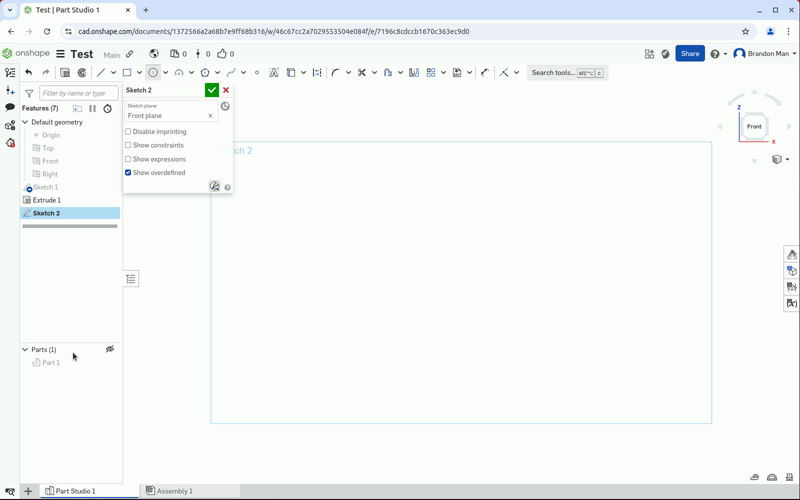
mouse_move(461, 282)
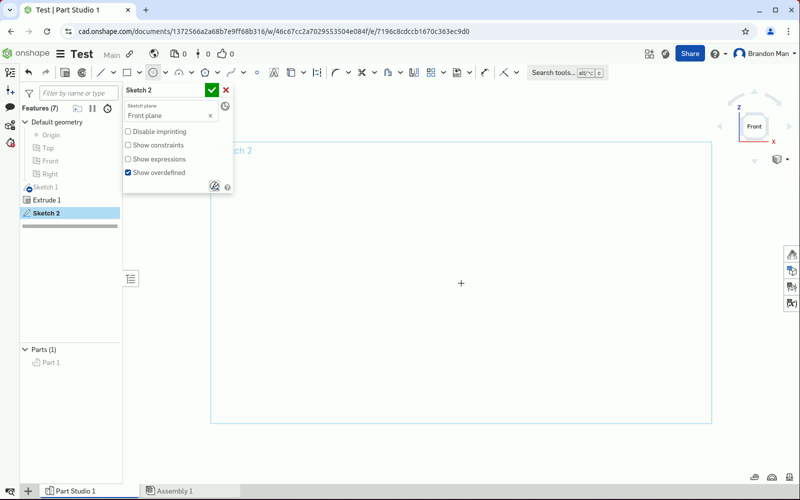
click(461, 282)
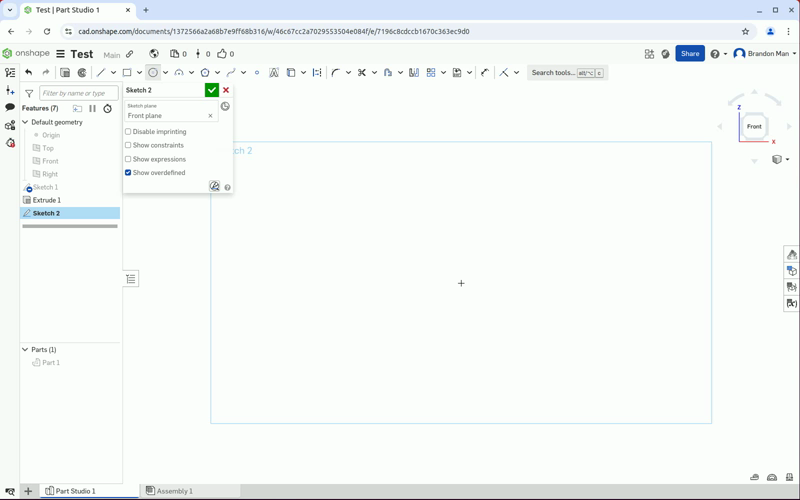
key_up(shift)
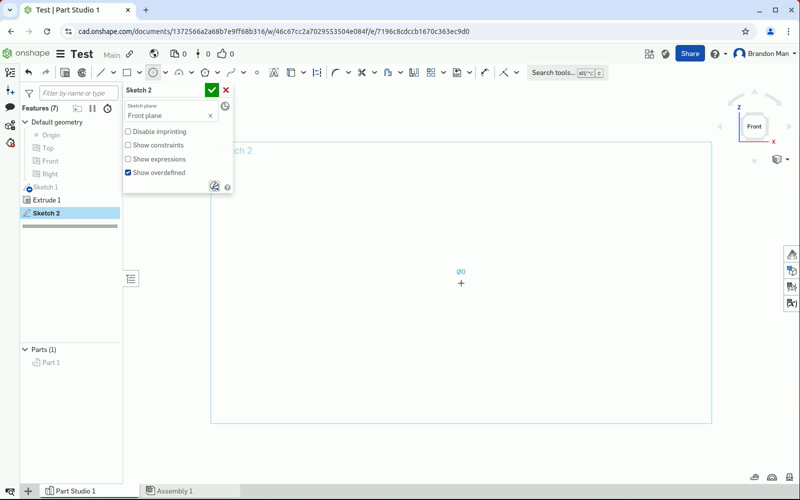
mouse_move(517, 282)
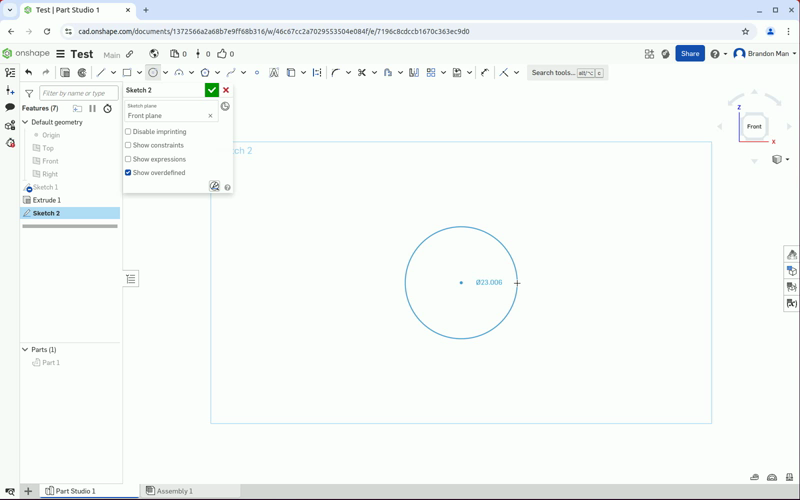
click(517, 282)
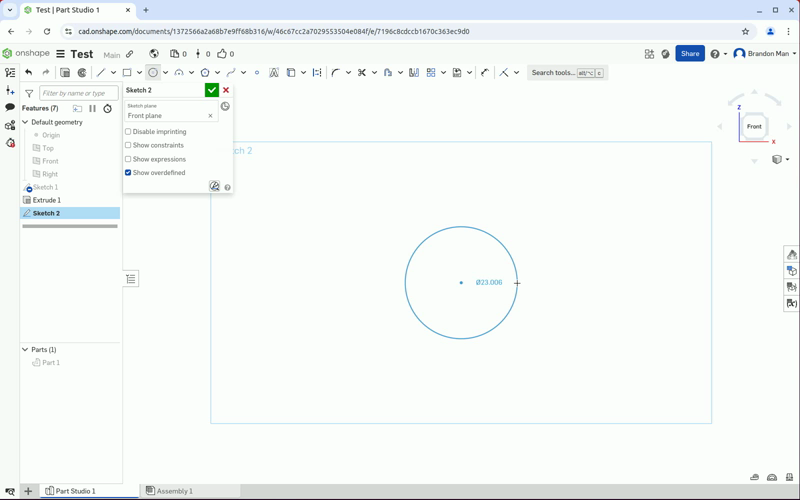
key(esc)
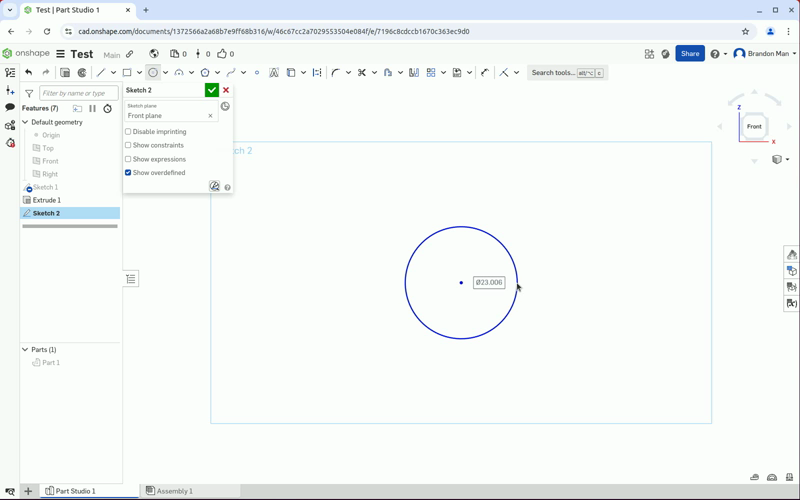
mouse_move(433, 296)
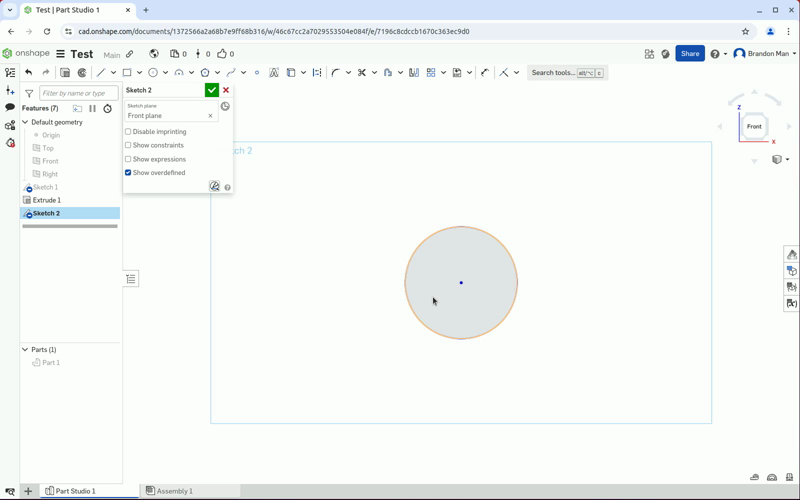
click(433, 296)
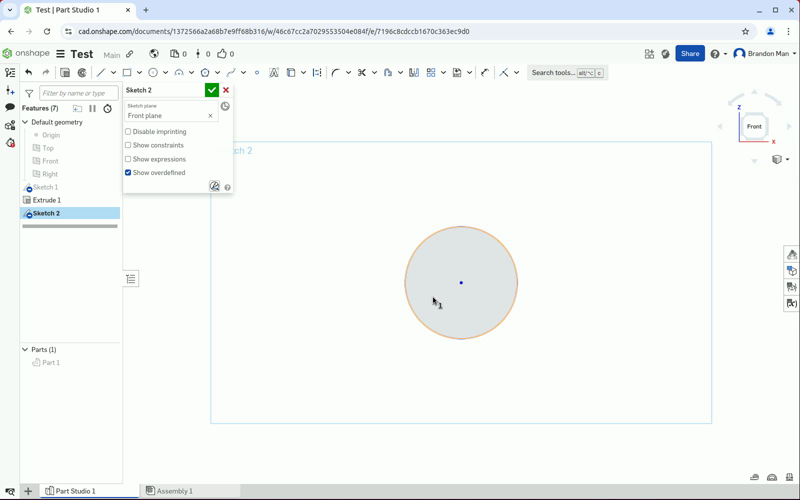
mouse_move(73, 352)
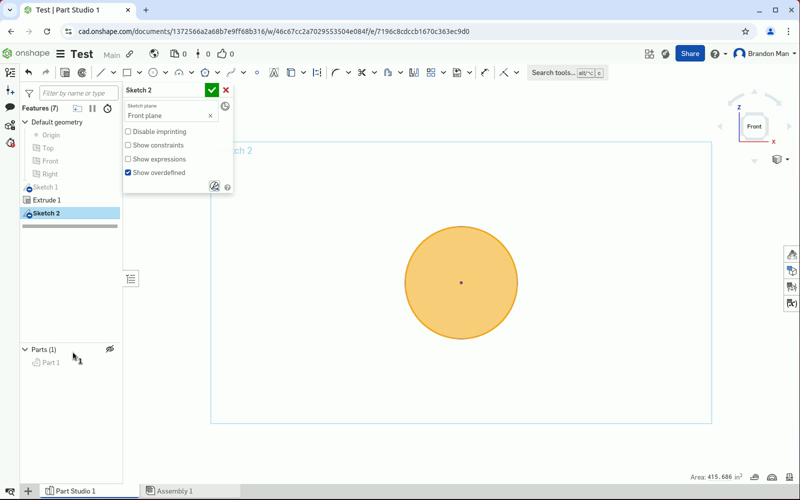
key(shift+y)
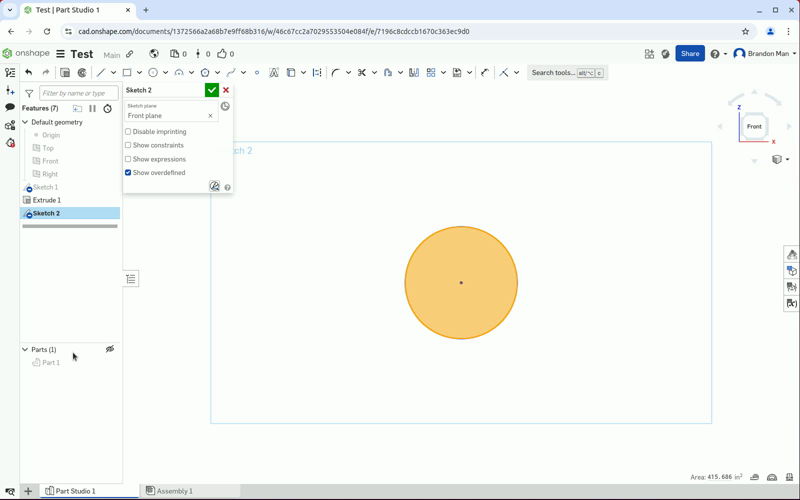
key(shift+e)
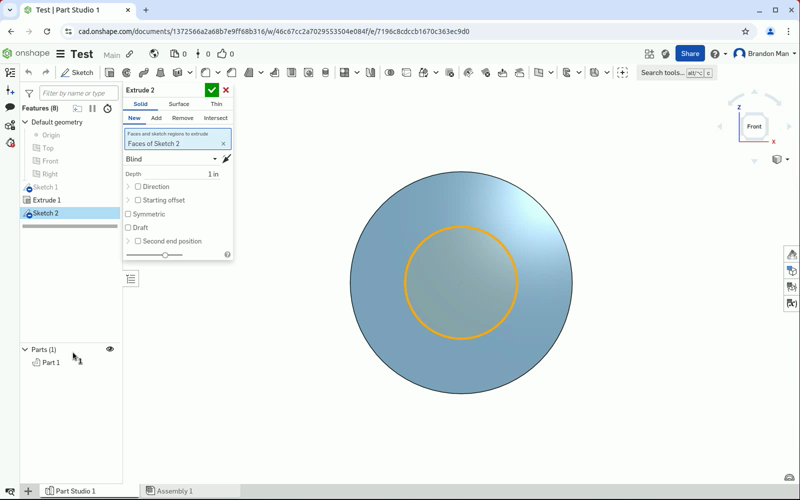
mouse_move(143, 106)
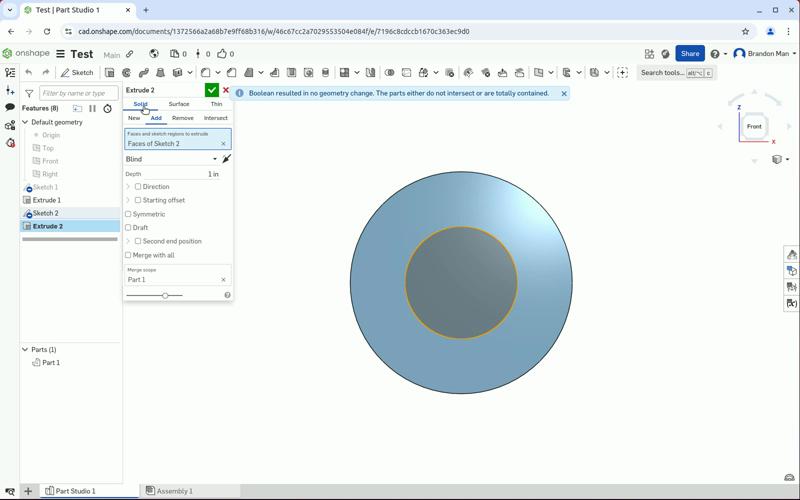
click(143, 106)
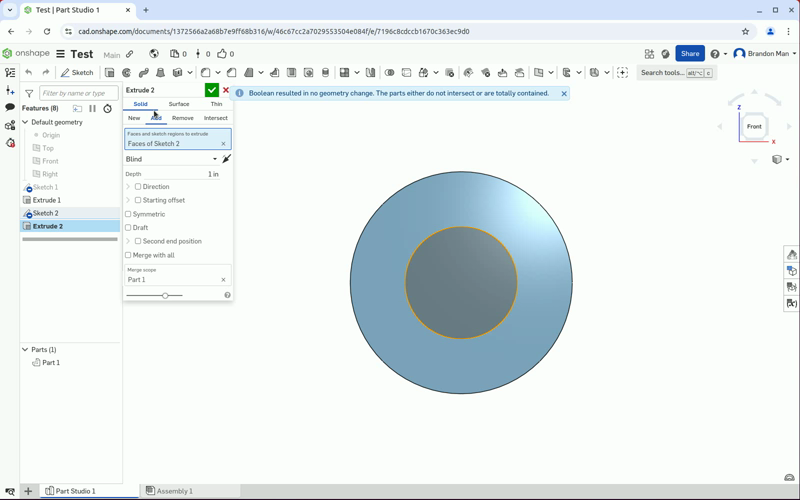
mouse_move(186, 120)
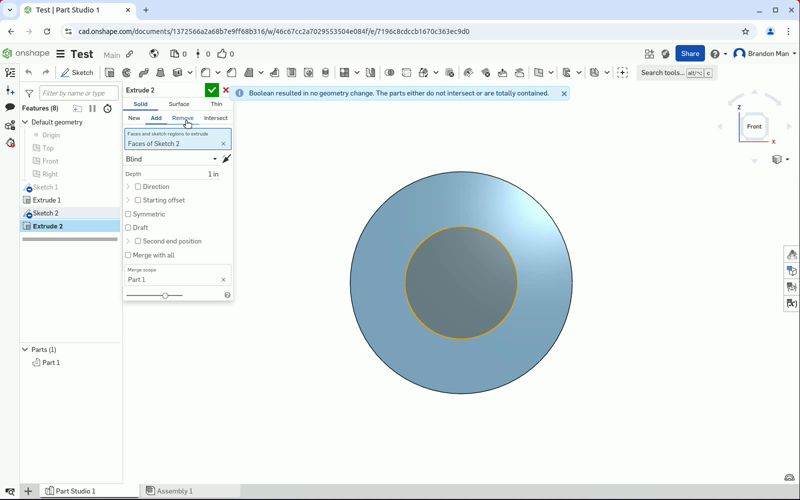
click(186, 120)
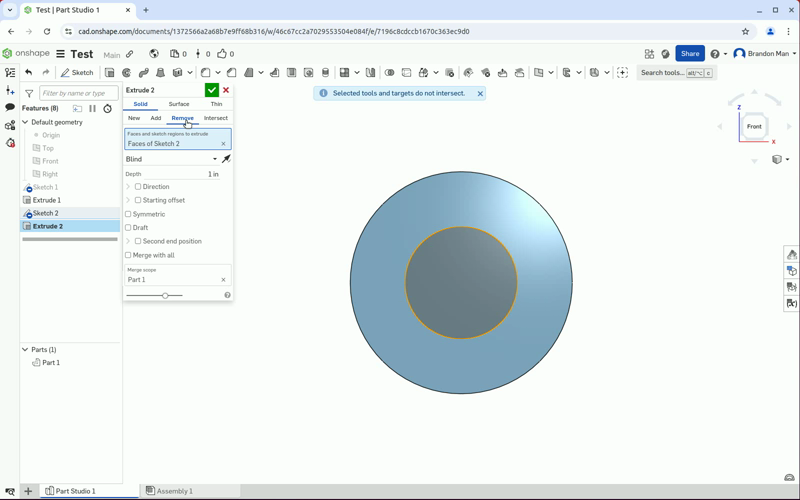
key(tab, 4)
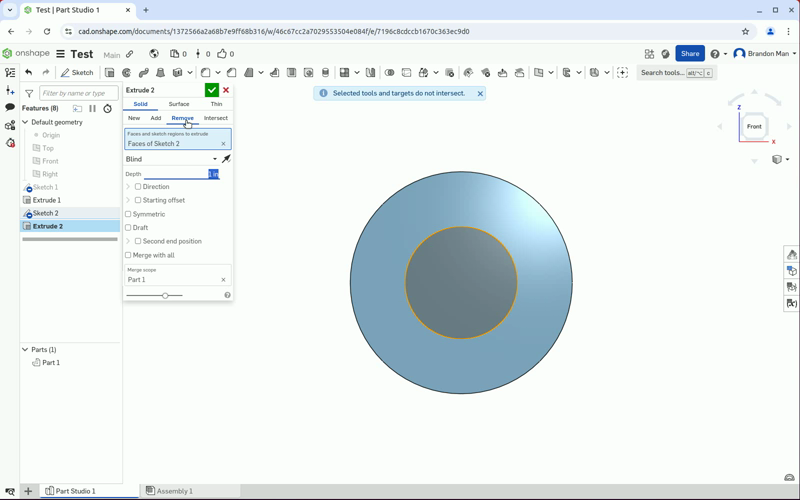
text(15.405)
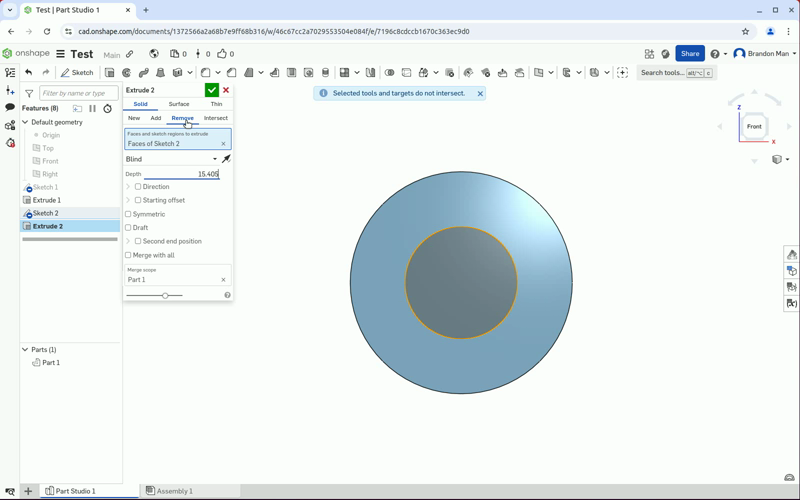
key(tab, 6)
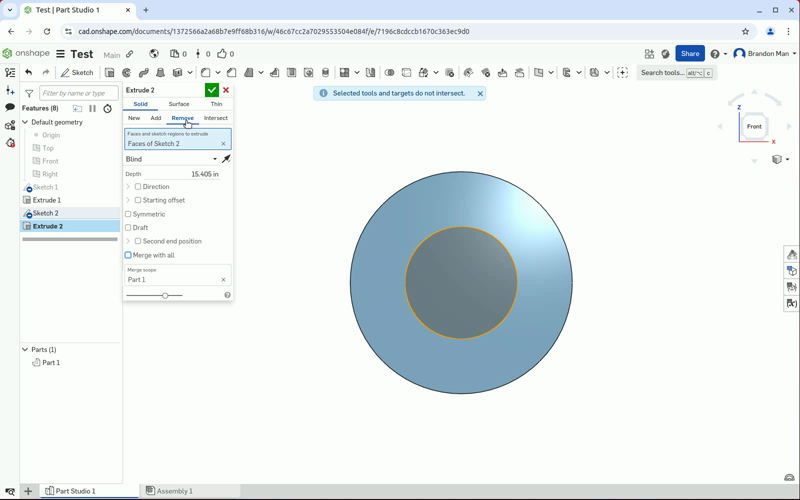
key(space)
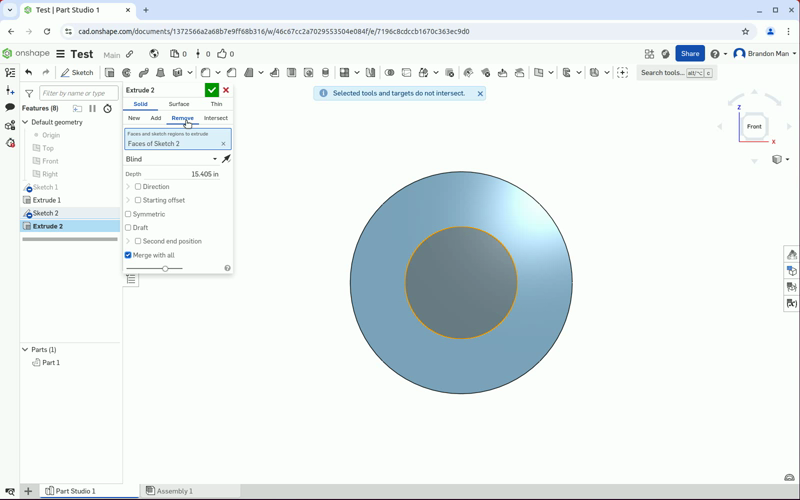
key(enter)
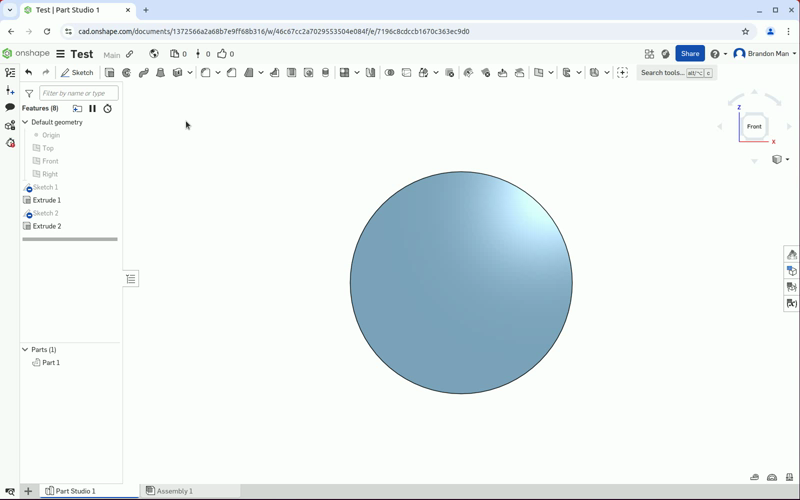
key(shift+h)
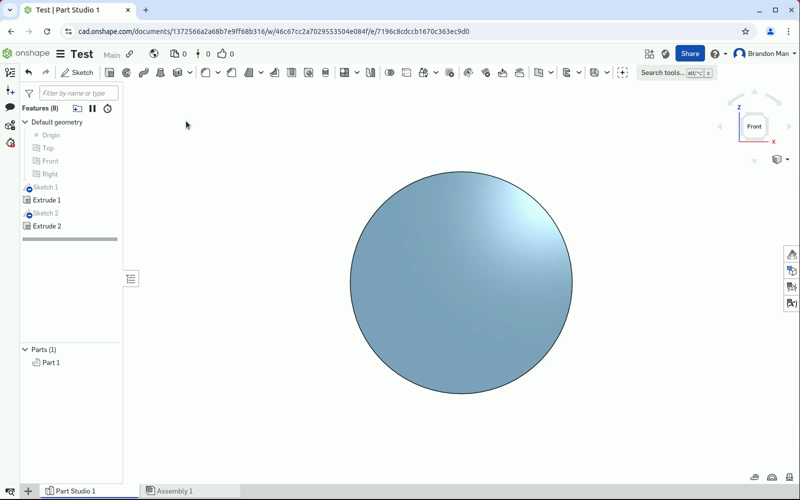
key(shift+h)
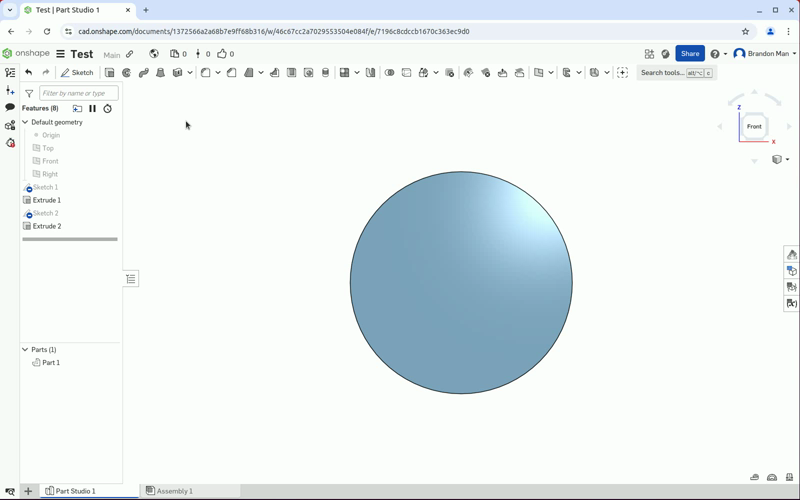
mouse_move(73, 189)
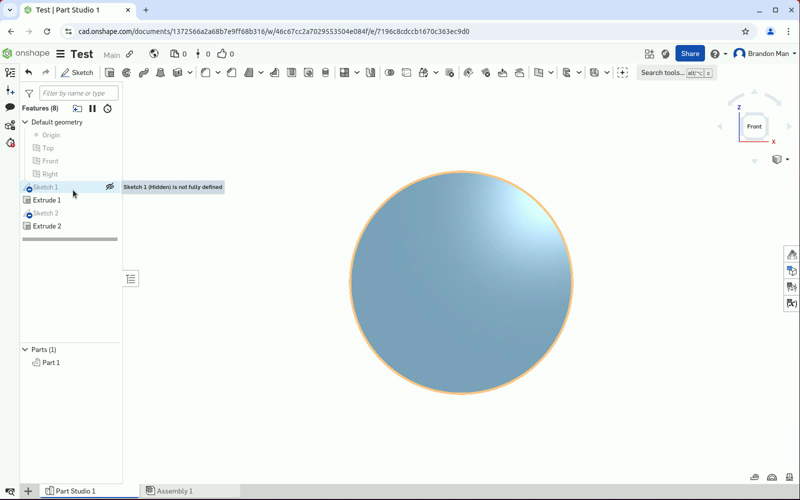
click(73, 189)
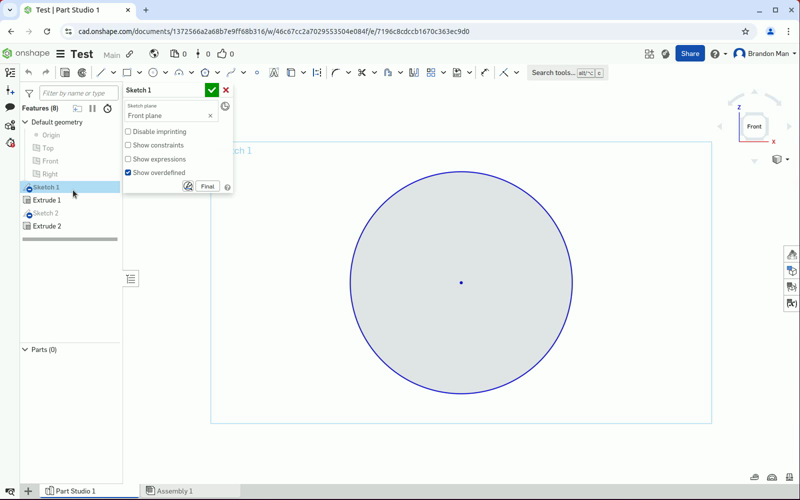
mouse_move(229, 92)
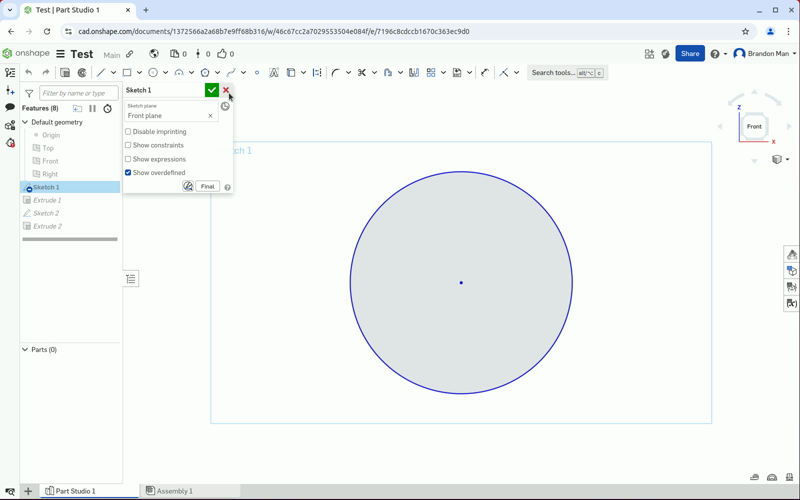
click(229, 92)
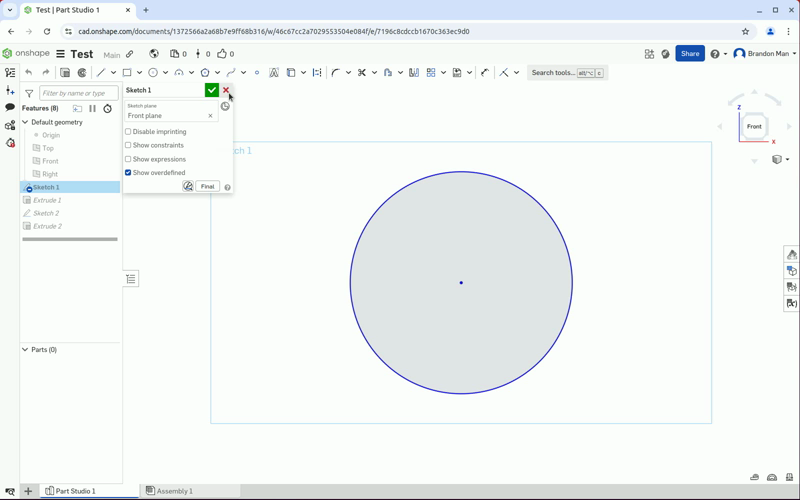
key(shift+s)
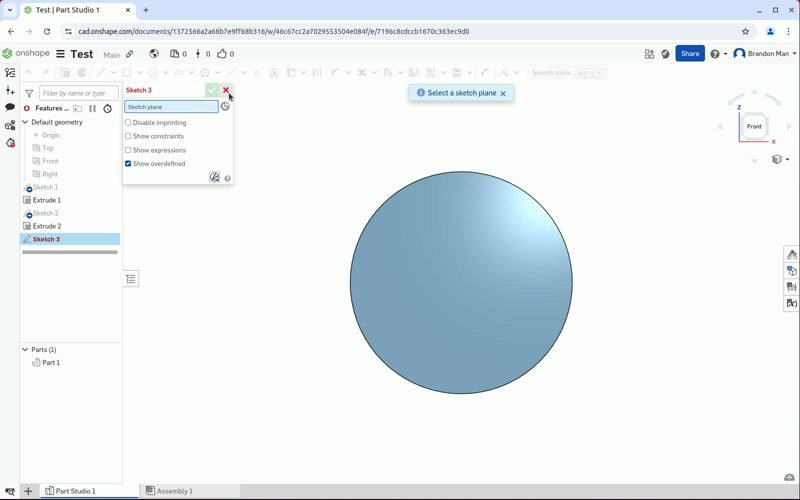
mouse_move(73, 163)
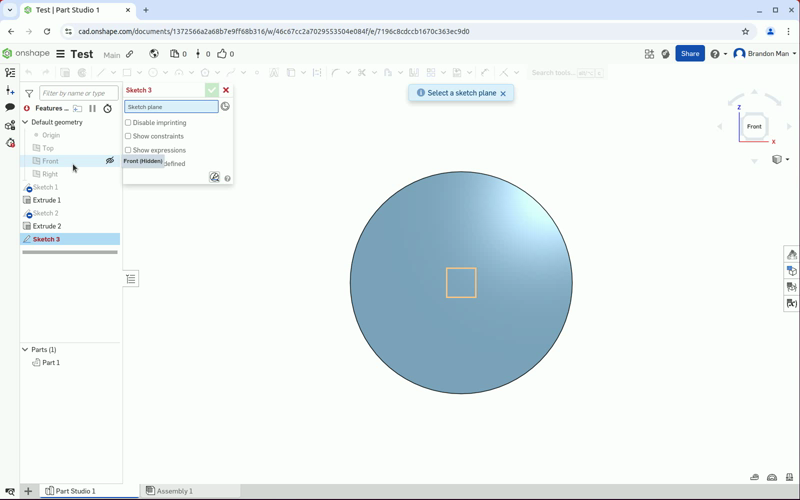
click(73, 163)
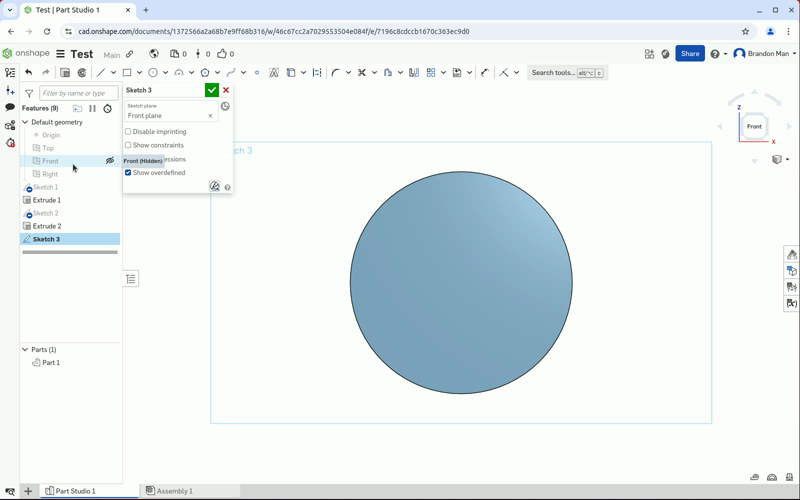
mouse_move(73, 352)
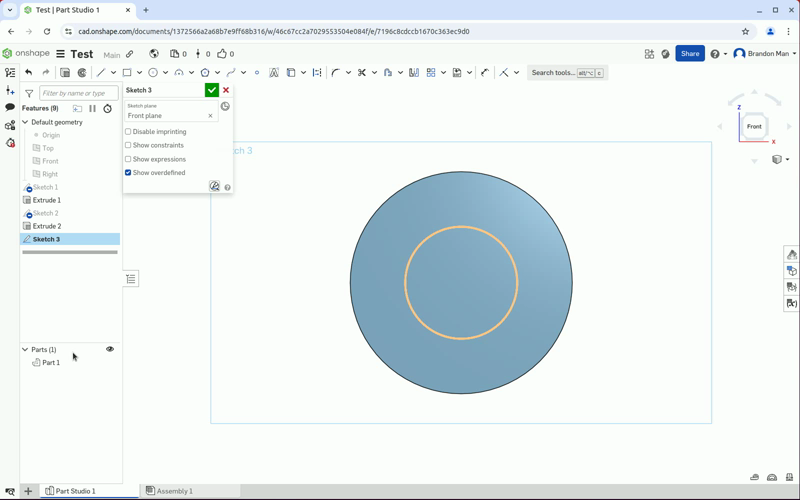
key(y)
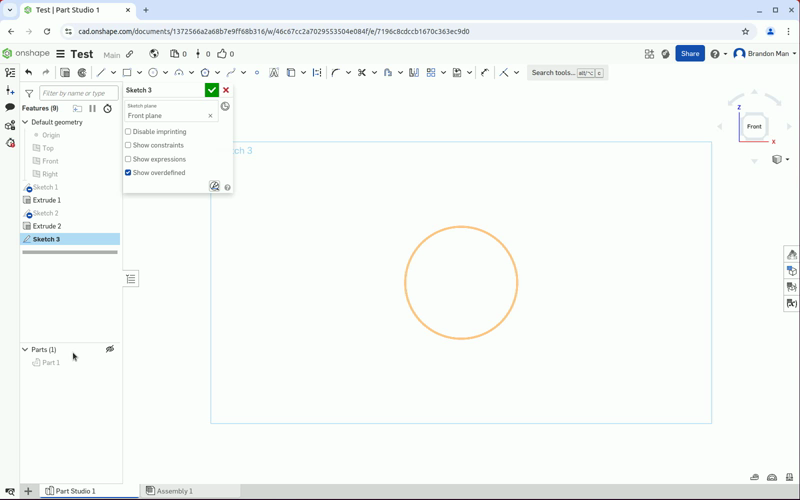
key(c)
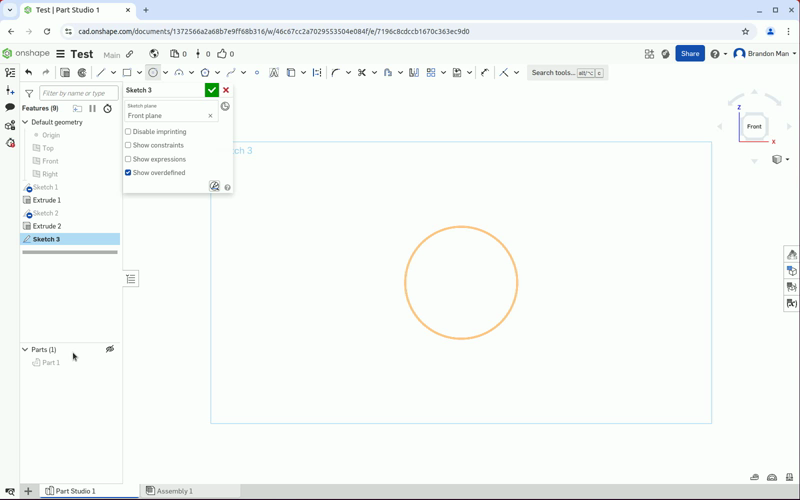
key_down(shift)
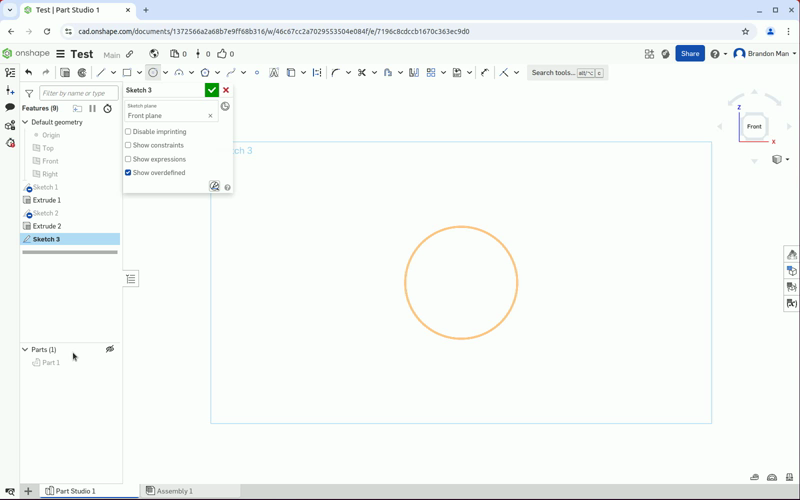
mouse_move(461, 282)
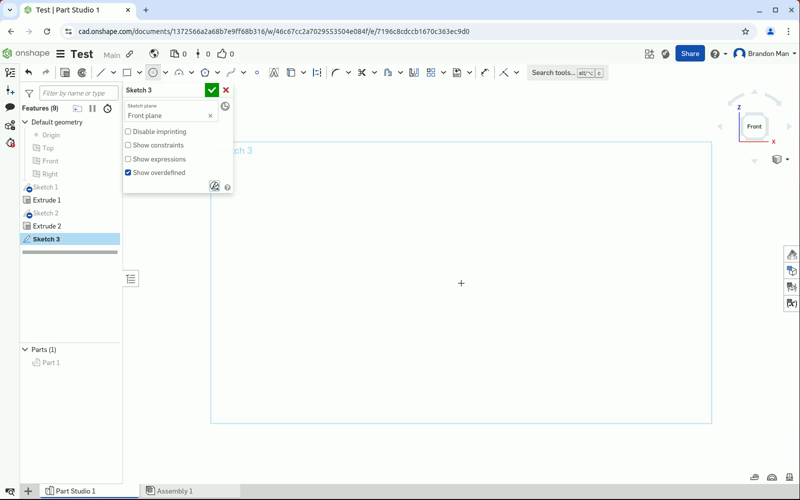
click(461, 282)
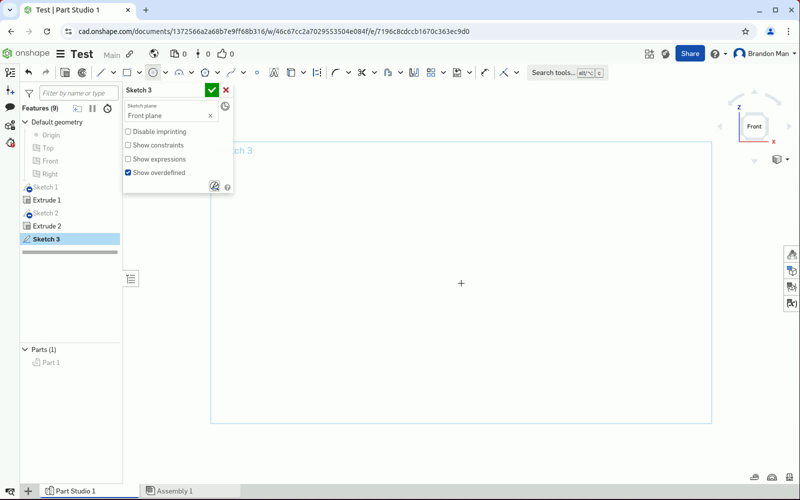
key_up(shift)
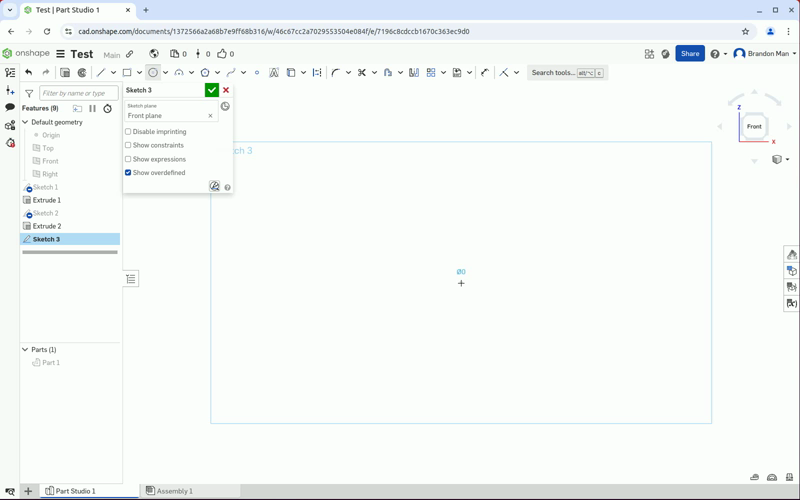
mouse_move(517, 282)
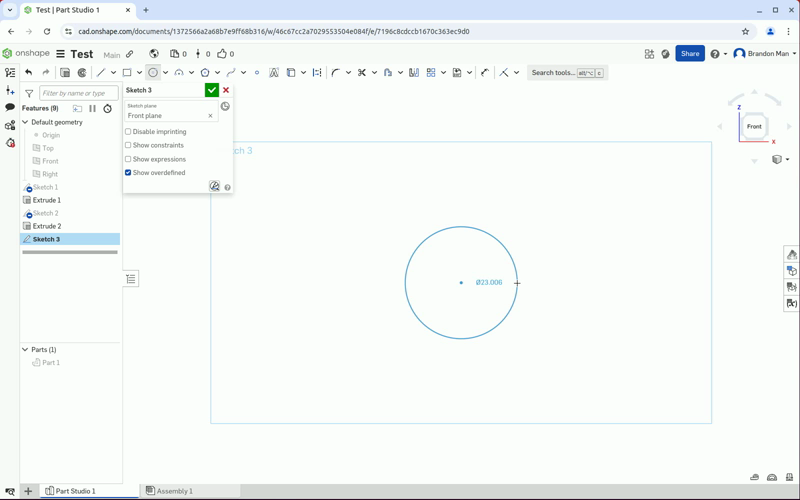
click(517, 282)
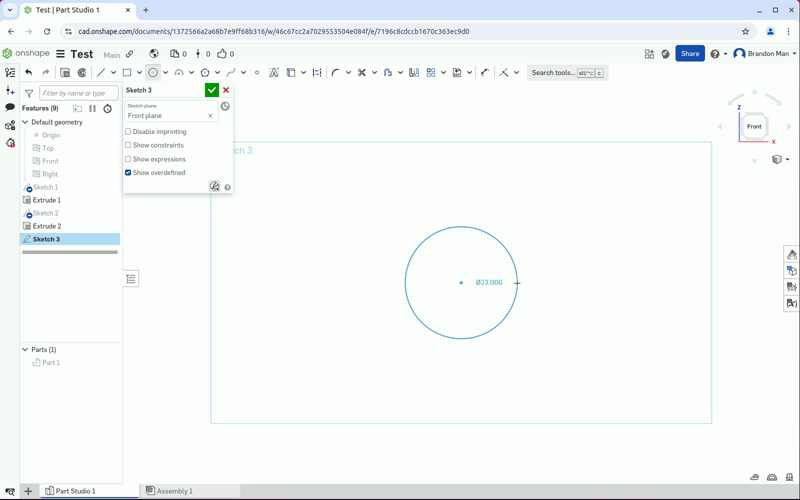
key(esc)
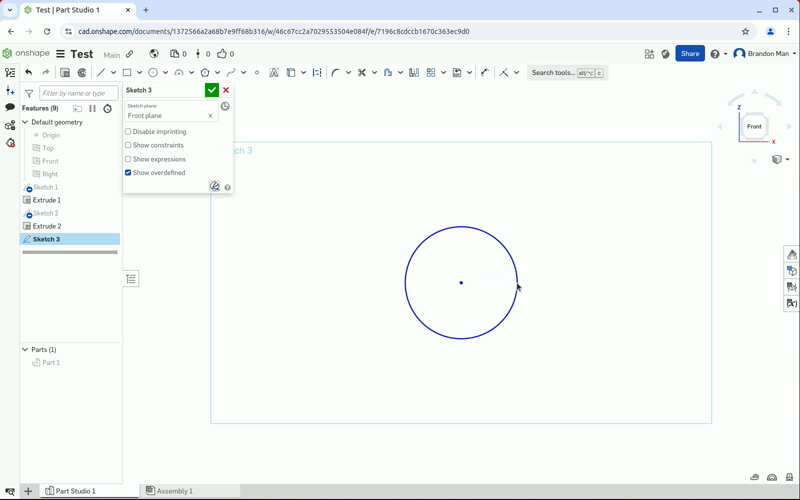
mouse_move(460, 293)
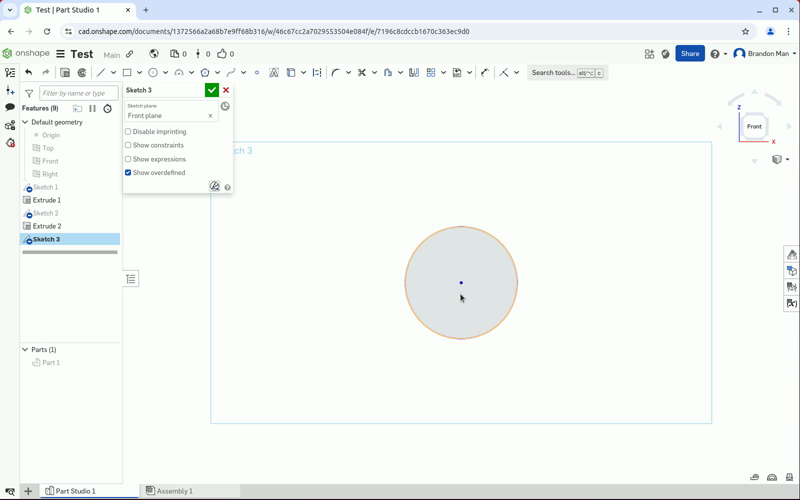
click(460, 293)
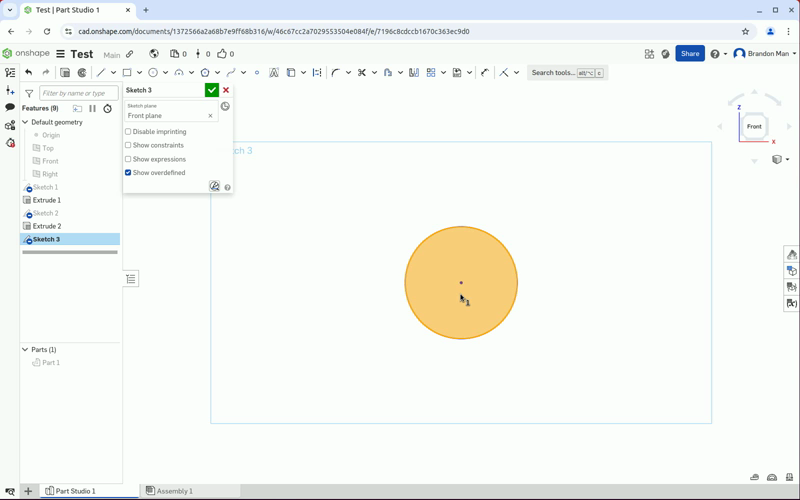
mouse_move(73, 352)
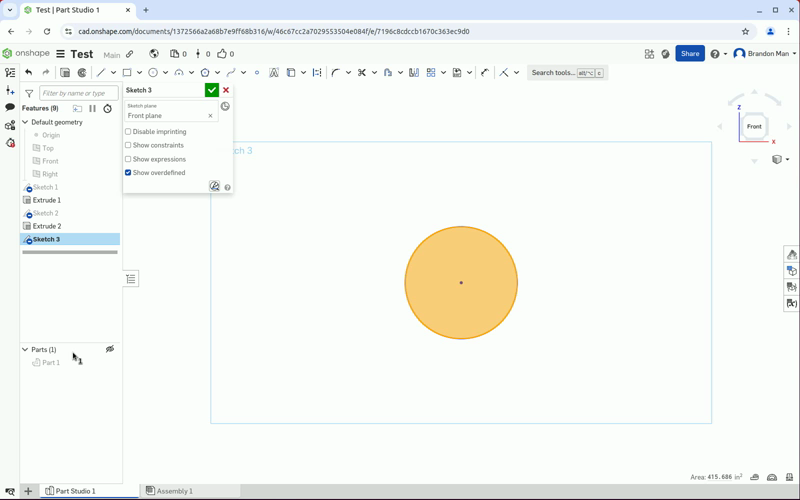
key(shift+y)
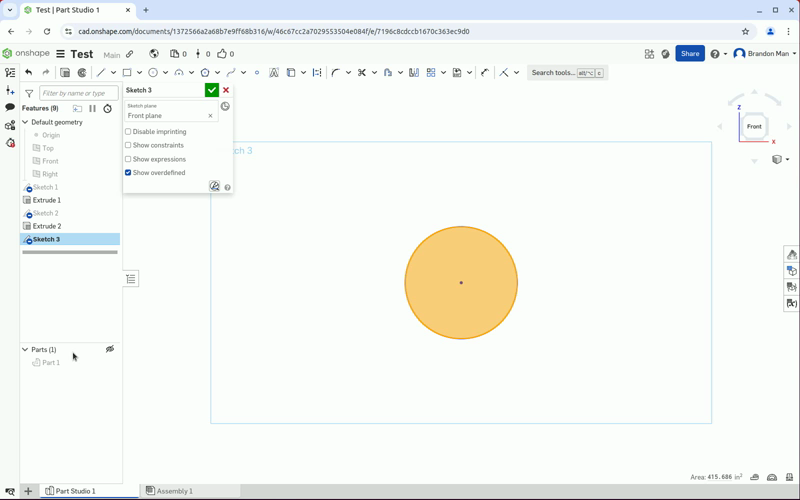
key(shift+e)
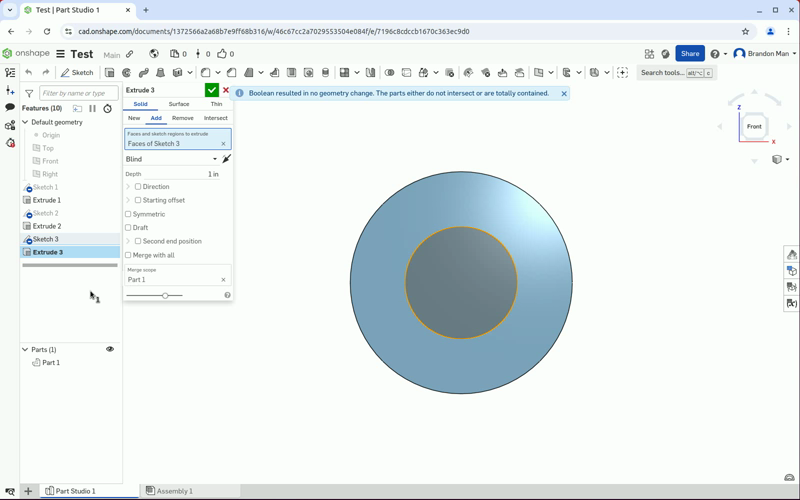
mouse_move(143, 106)
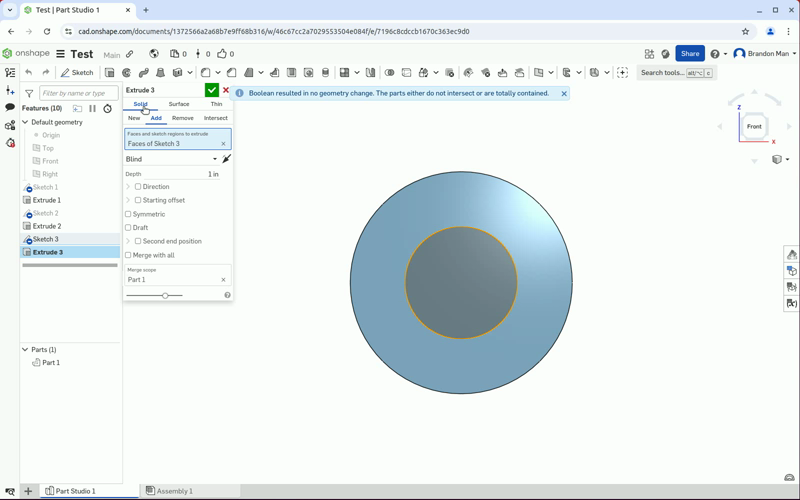
click(143, 106)
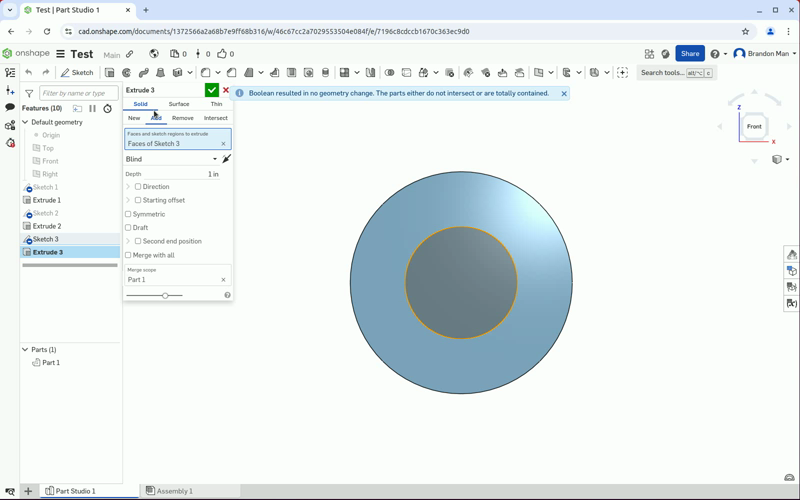
mouse_move(186, 120)
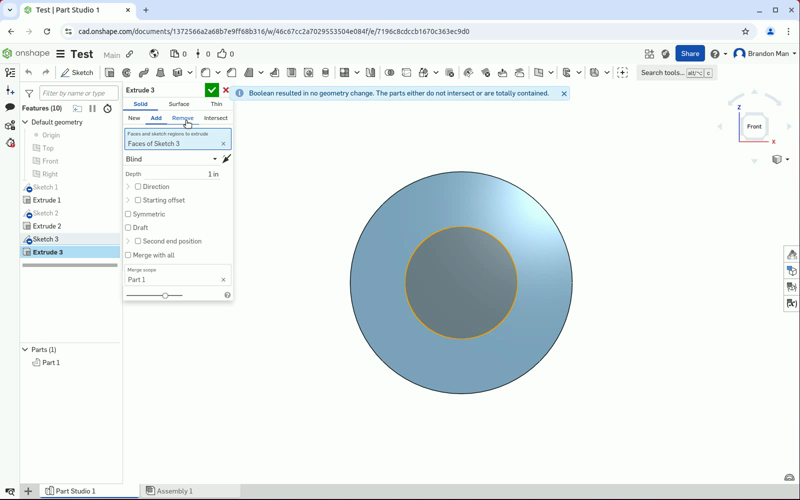
click(186, 120)
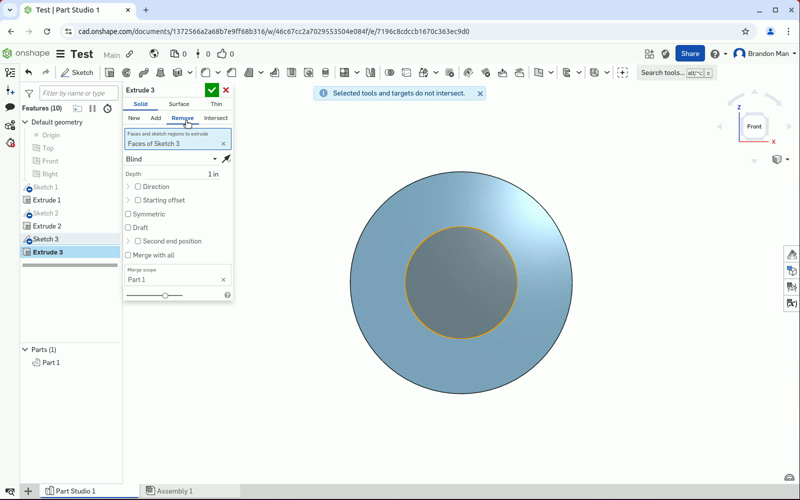
key(tab, 4)
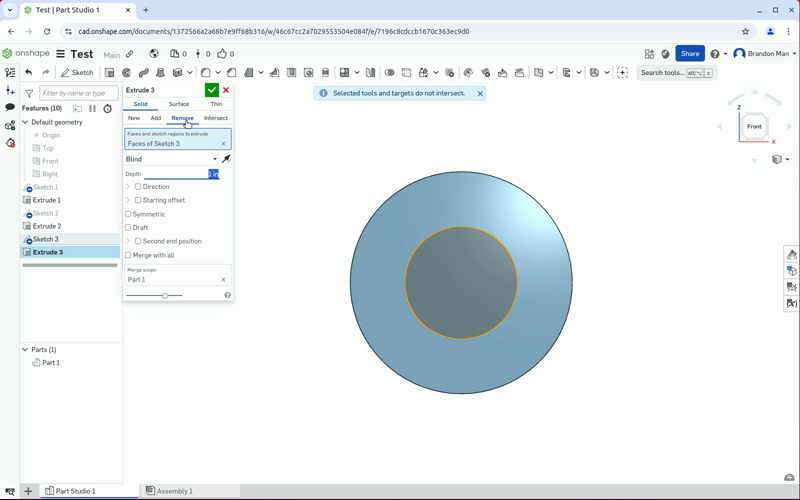
text(15.405)
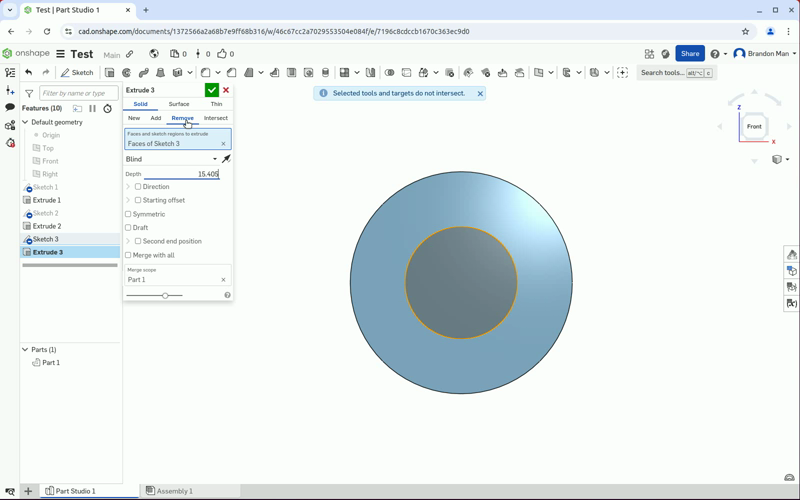
key(tab, 6)
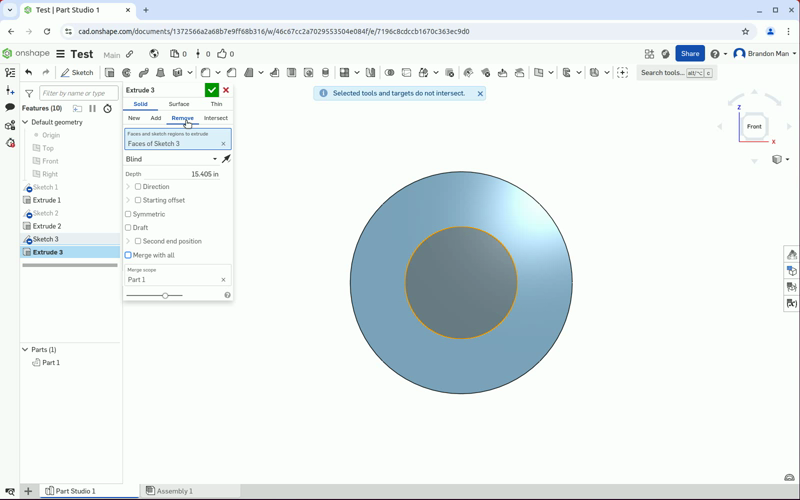
key(space)
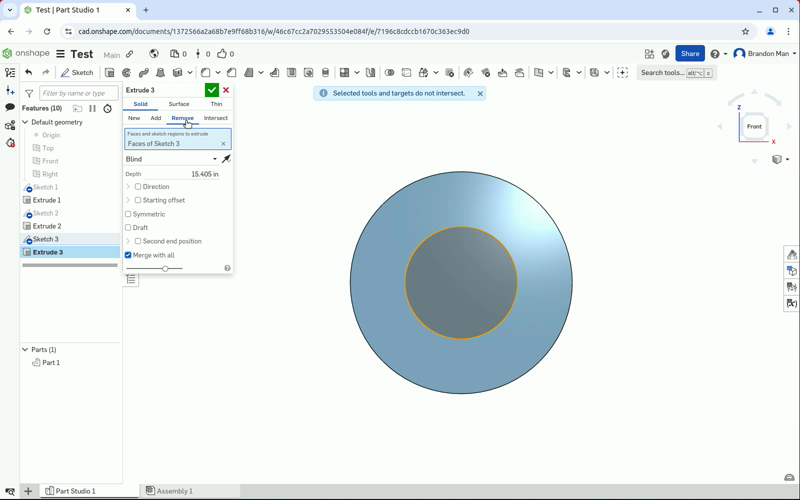
key(enter)
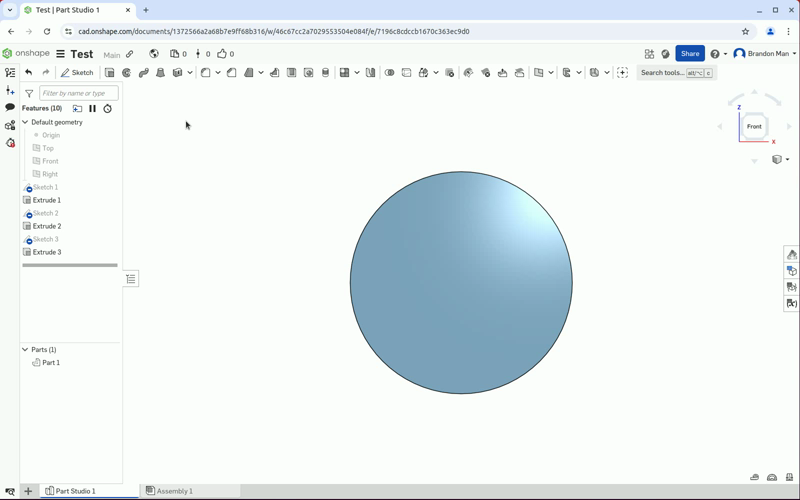
key(shift+h)
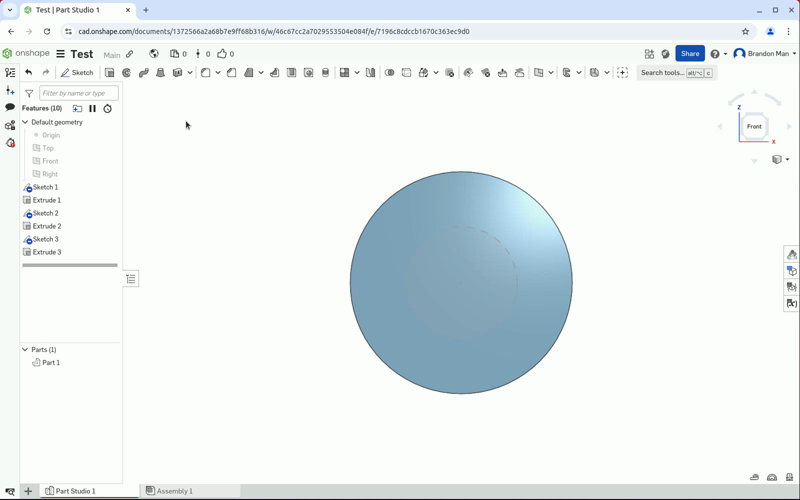
key(shift+h)
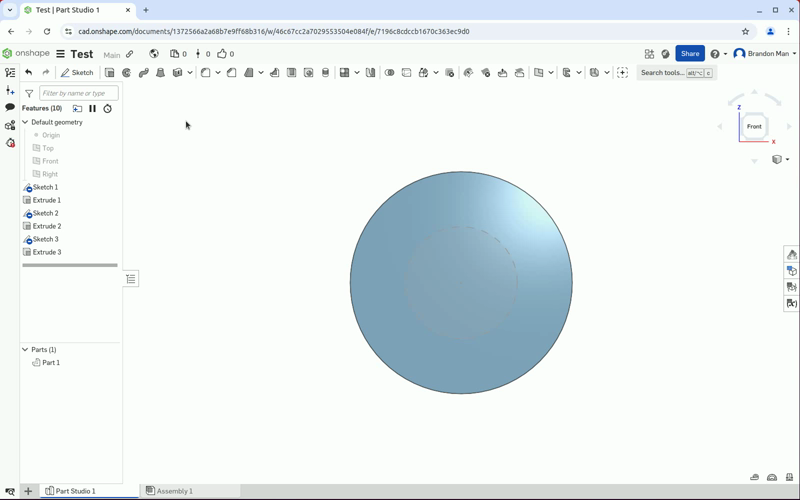
key(shift+7)
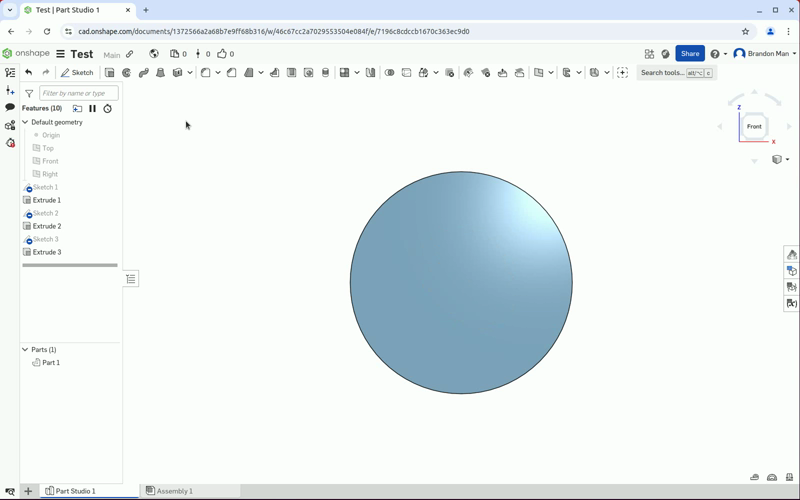
key(left, 2)
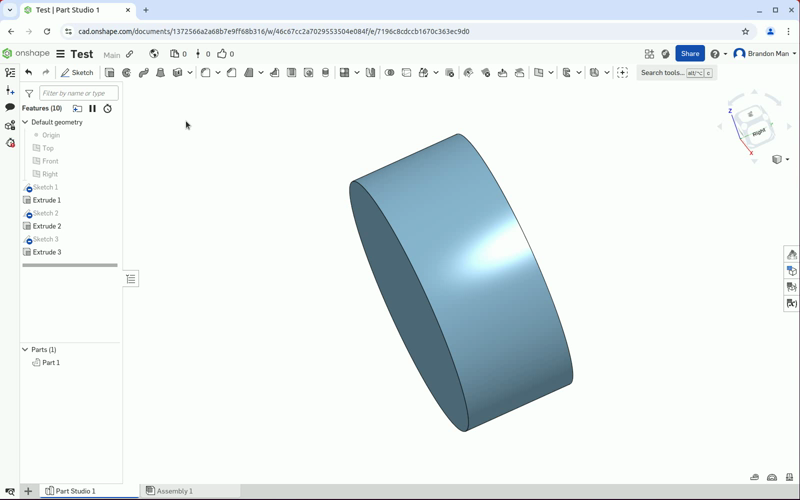
key(down, 2)
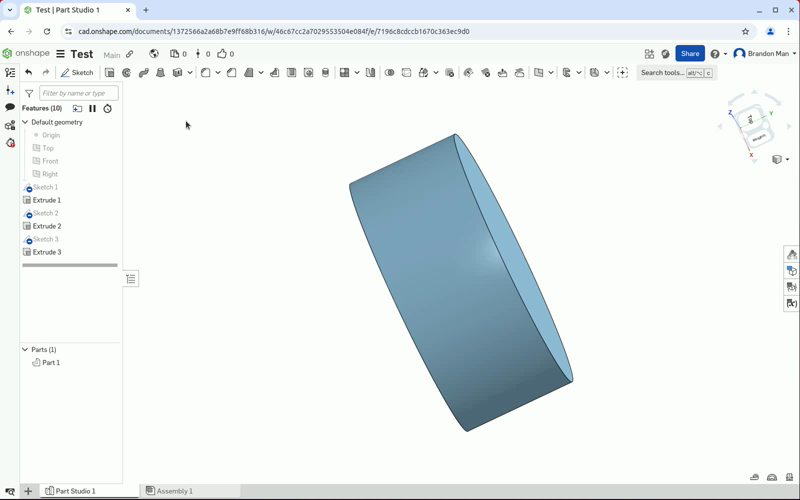
key(up, 2)
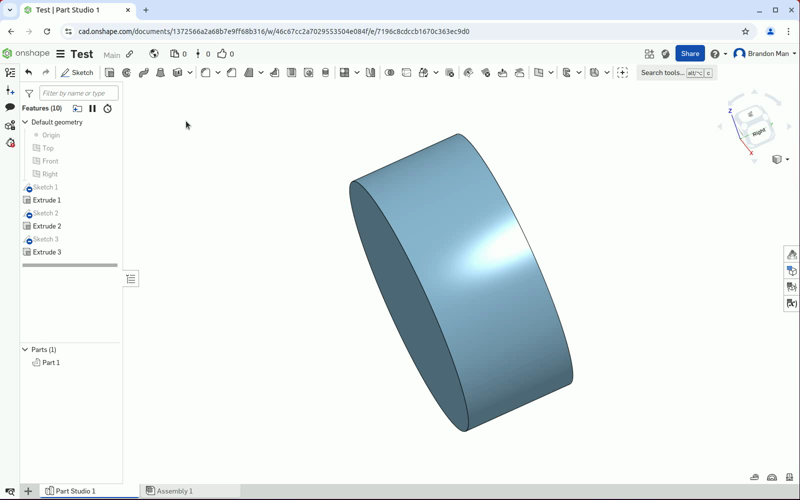
key(right, 2)
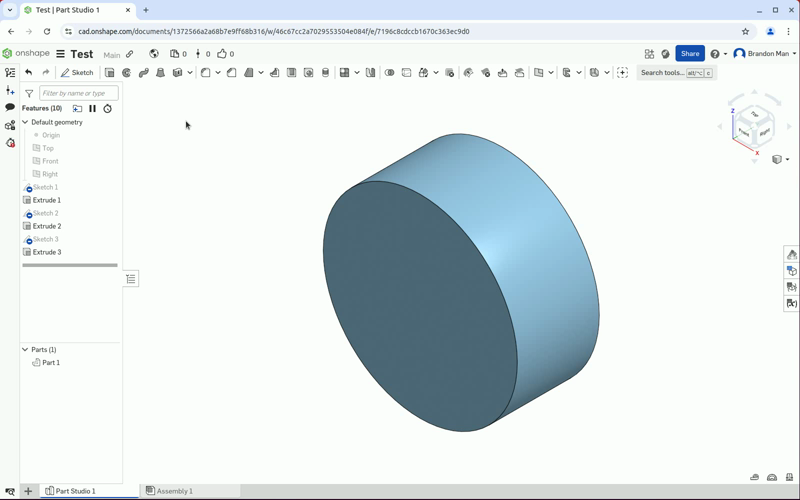
mouse_move(73, 189)
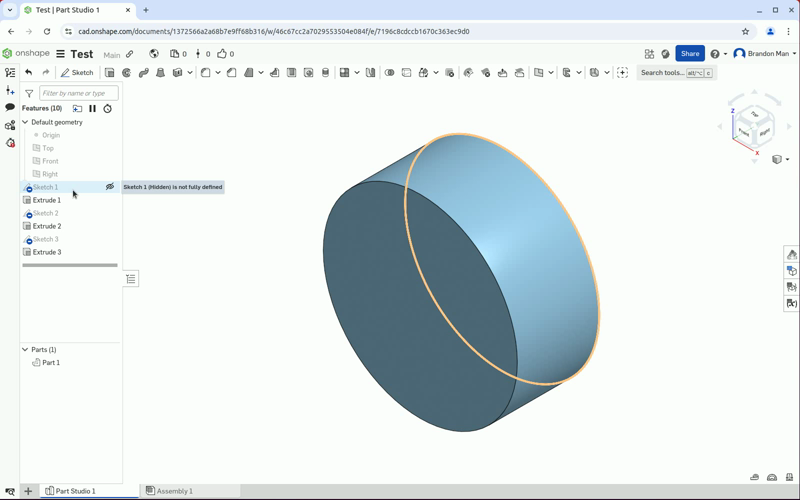
click(73, 189)